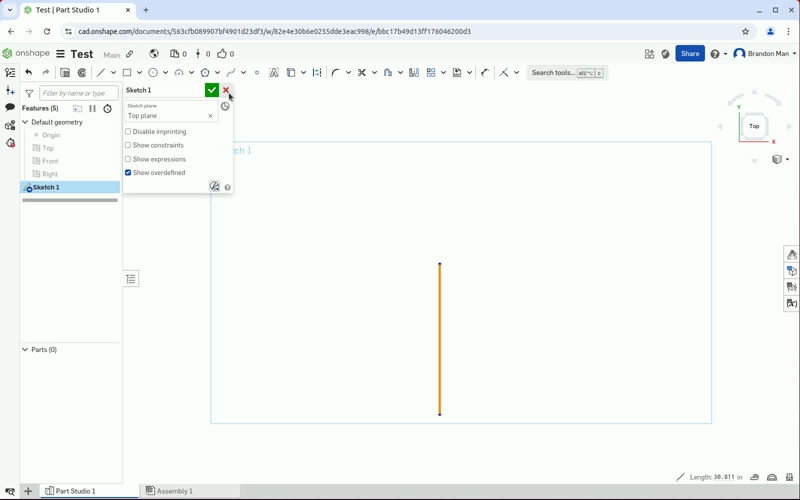
key(shift+h)
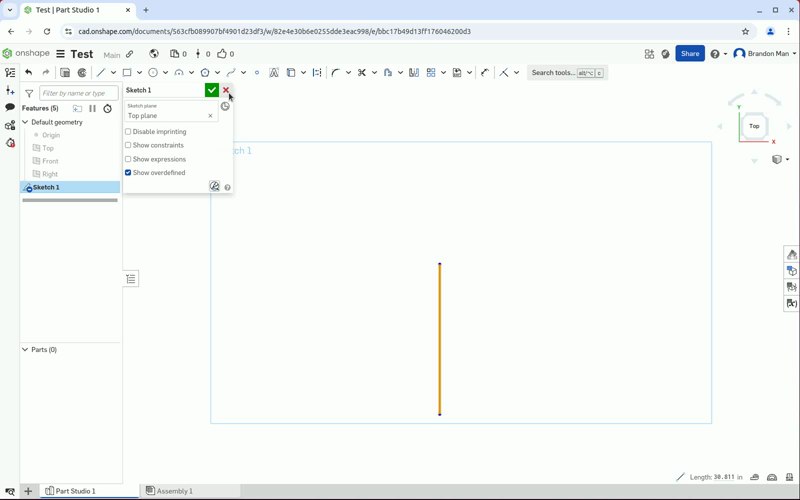
key(shift+s)
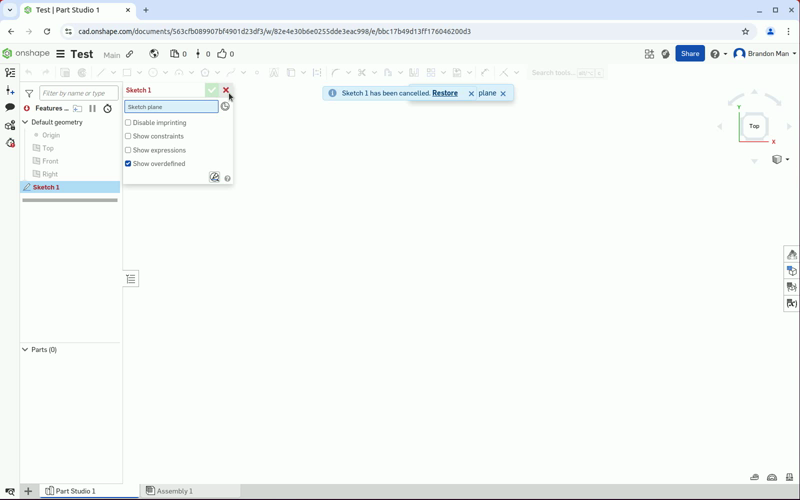
mouse_move(73, 150)
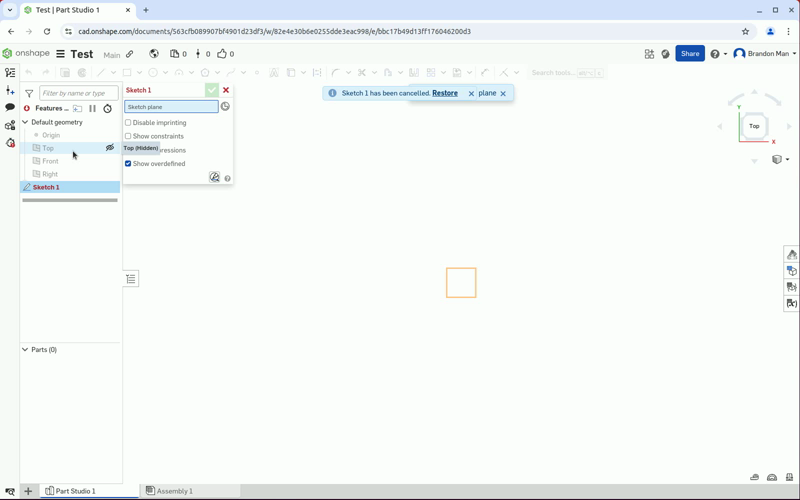
click(73, 150)
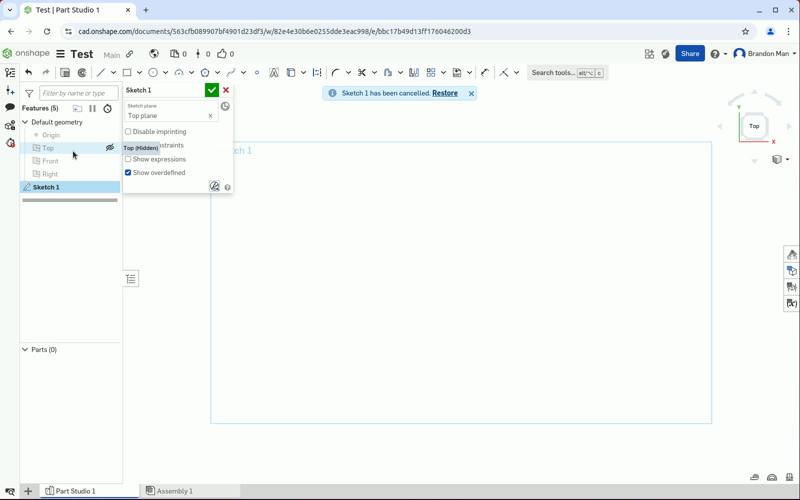
mouse_move(73, 352)
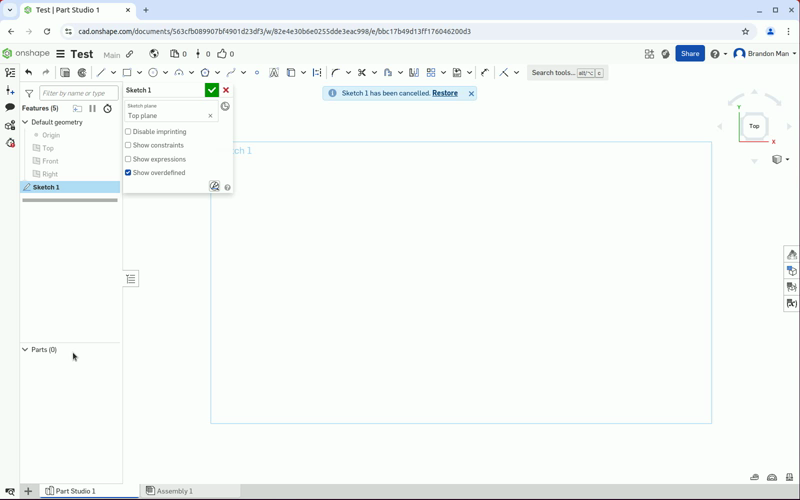
key(y)
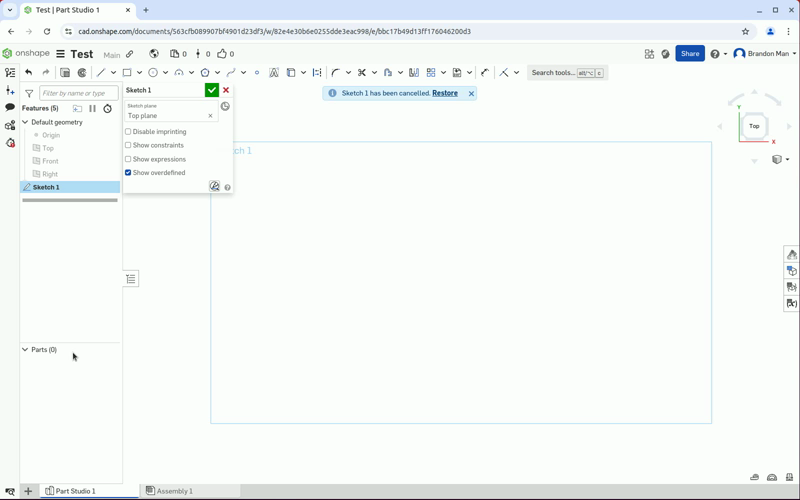
key(l)
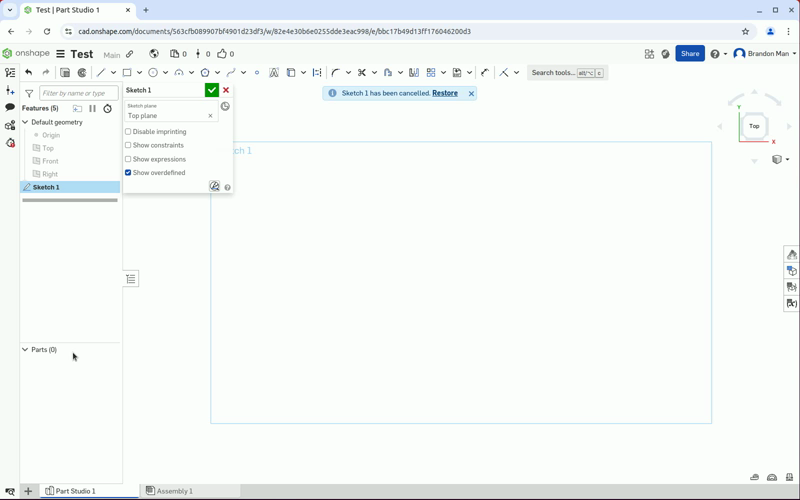
key_down(shift)
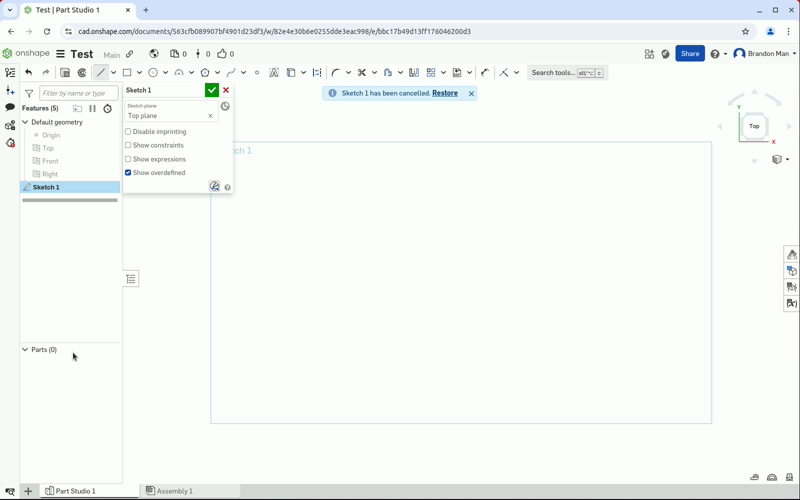
mouse_move(348, 282)
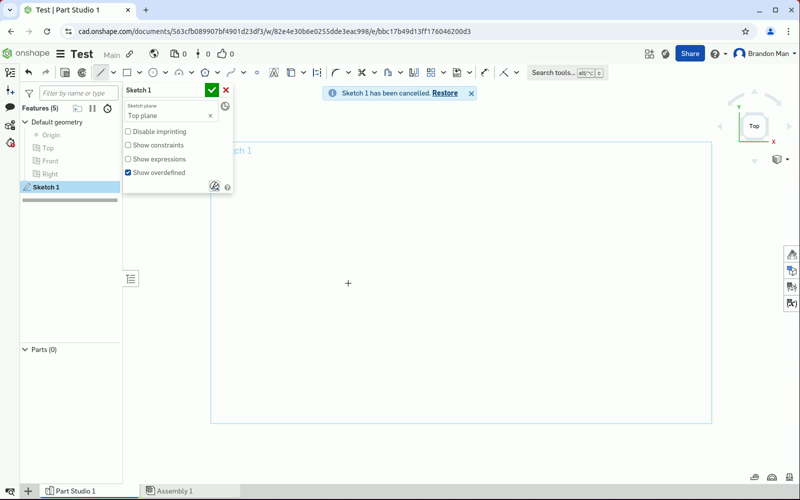
click(348, 282)
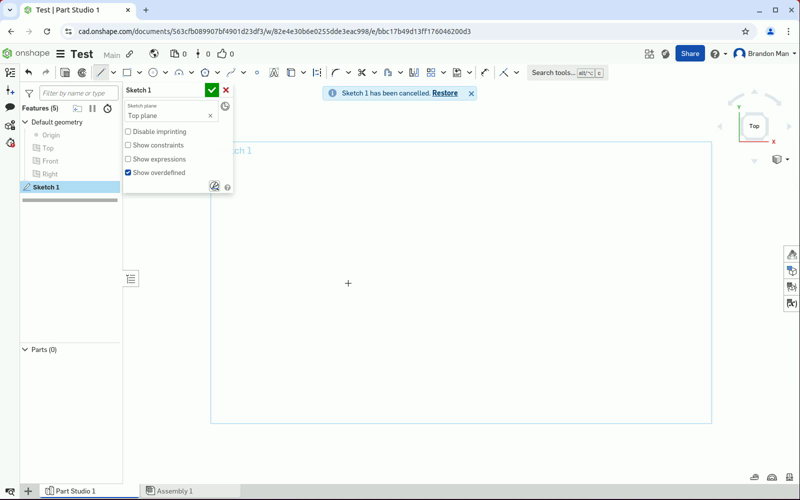
key_up(shift)
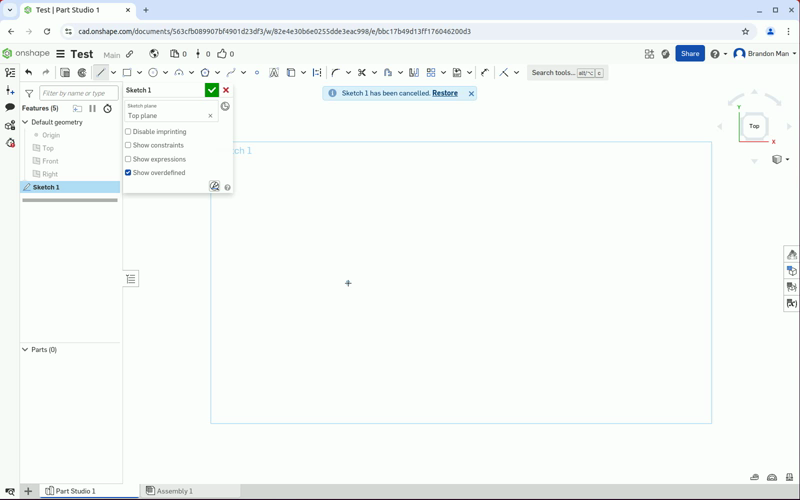
key_down(shift)
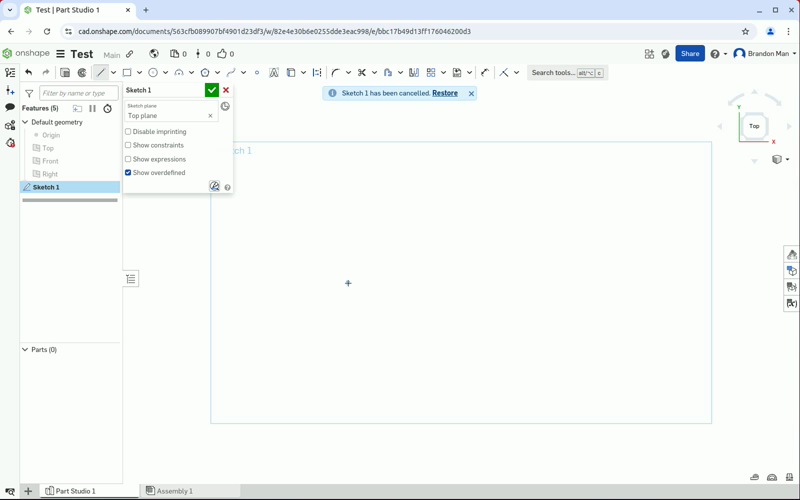
mouse_move(460, 282)
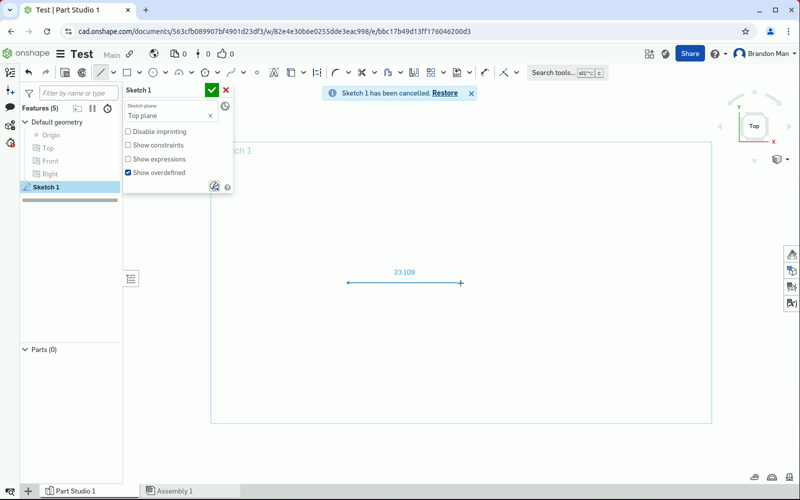
click(460, 282)
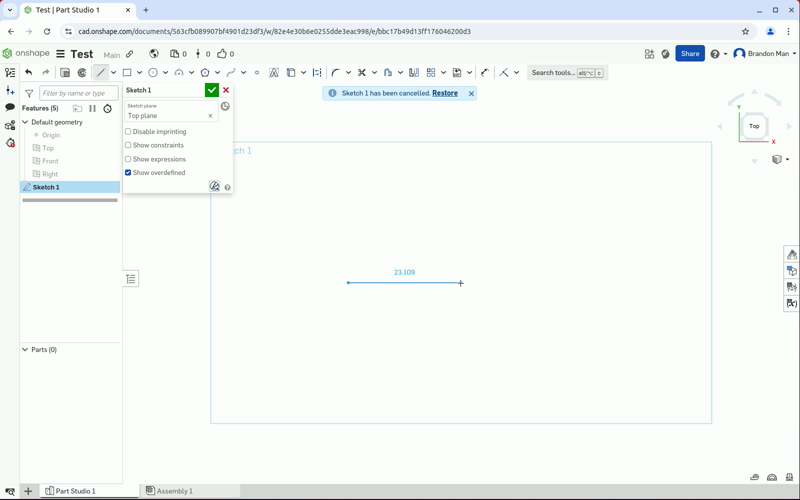
key_up(shift)
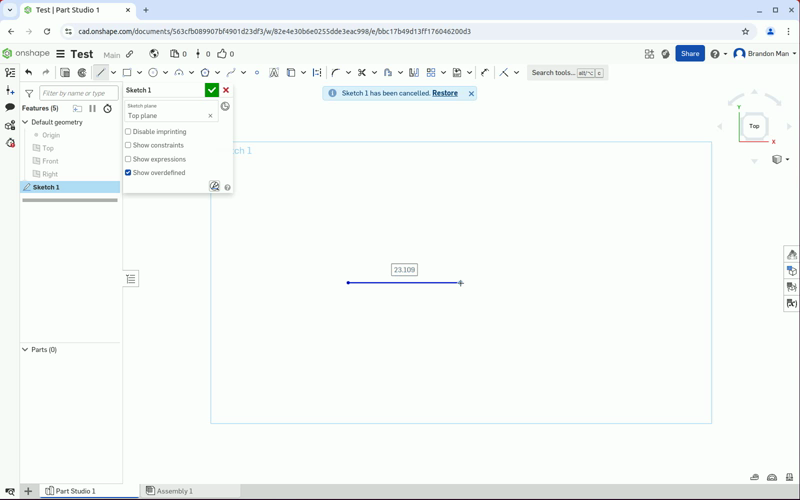
key_down(shift)
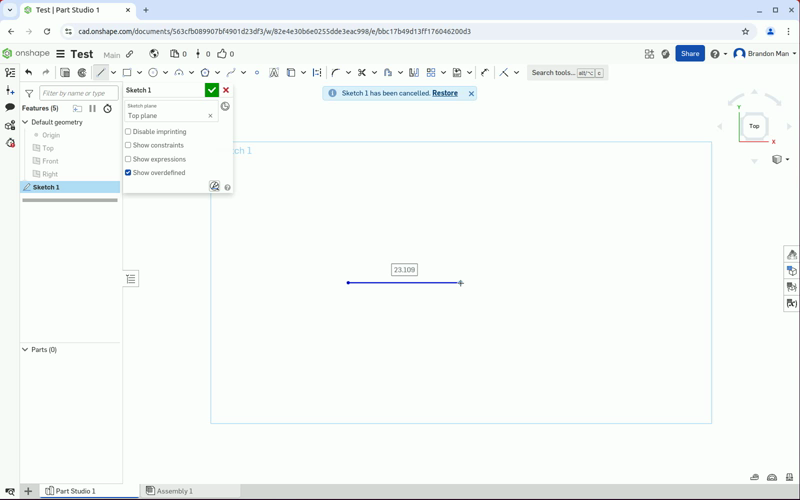
mouse_move(460, 208)
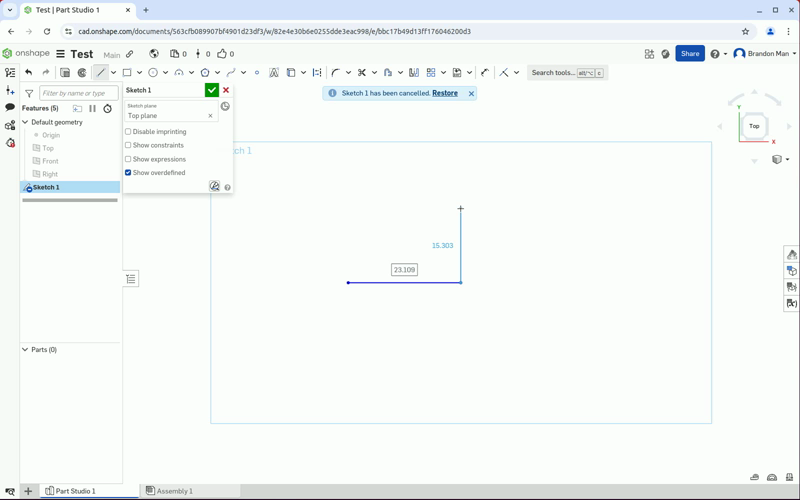
click(460, 208)
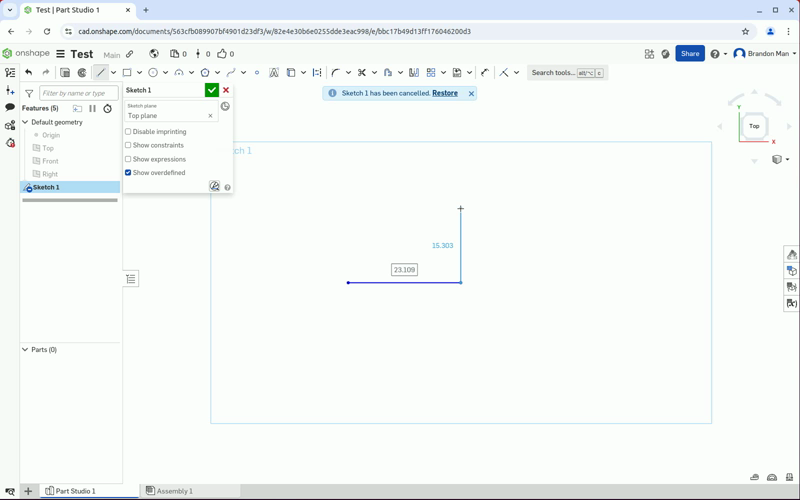
key_up(shift)
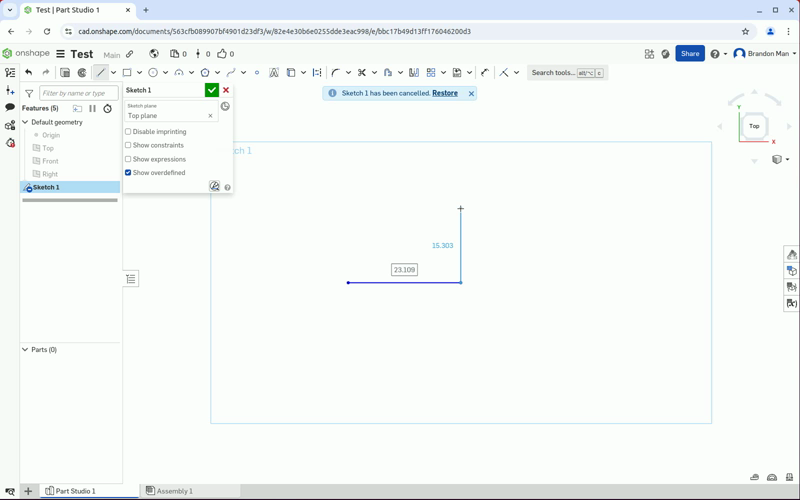
key_down(shift)
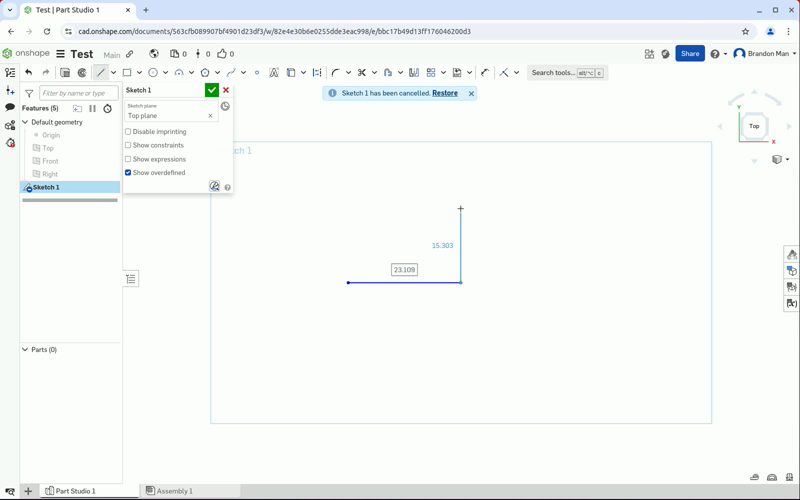
mouse_move(348, 208)
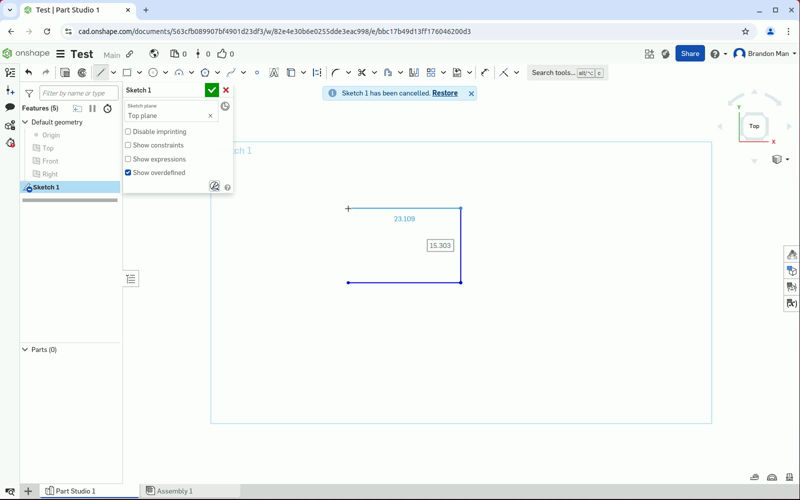
click(348, 208)
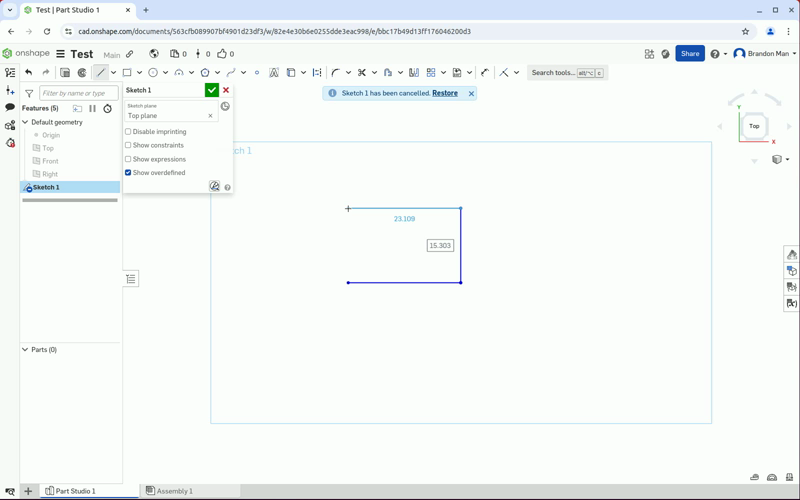
key_up(shift)
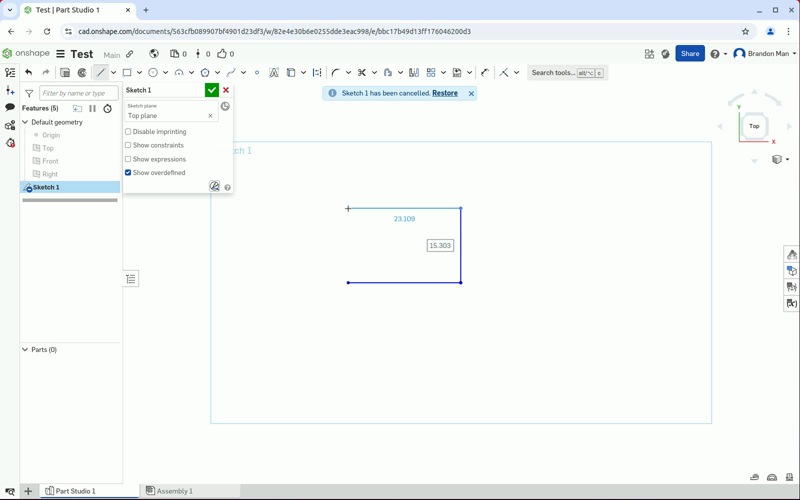
key_down(shift)
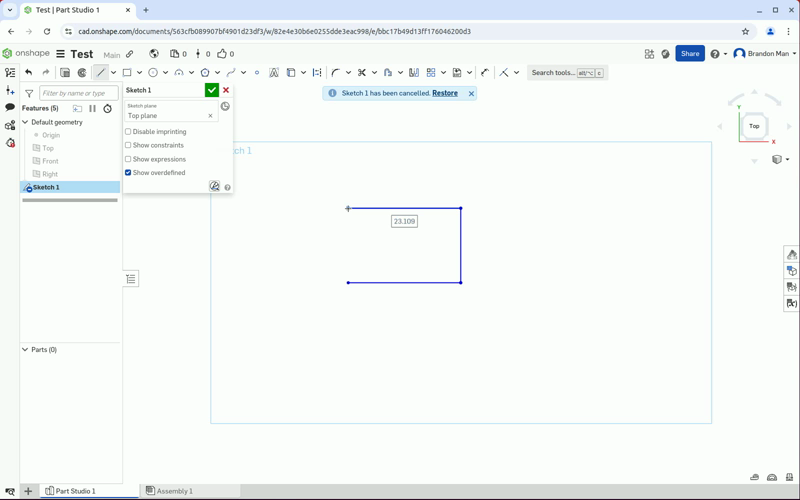
mouse_move(348, 282)
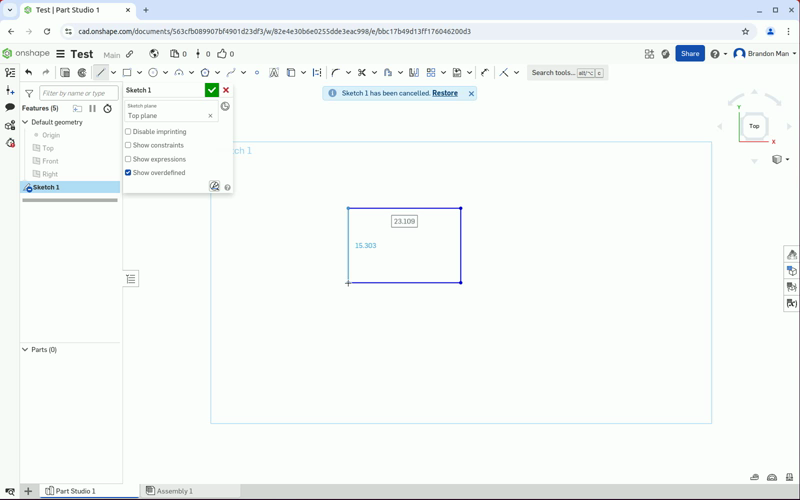
key_up(shift)
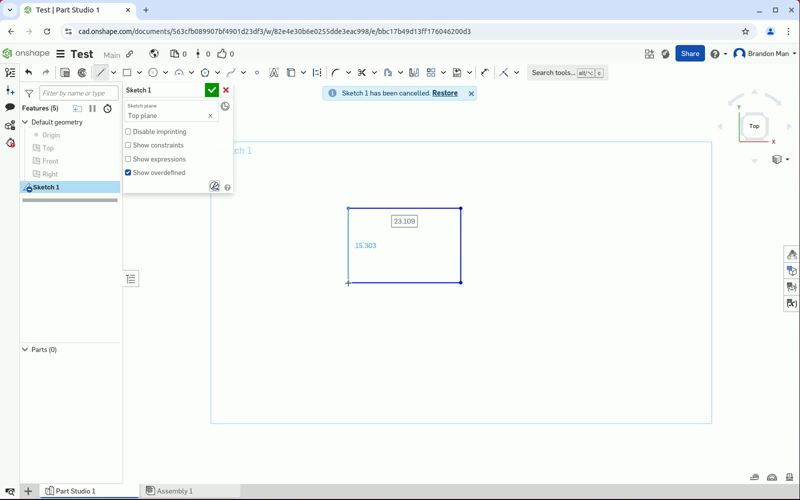
click(348, 282)
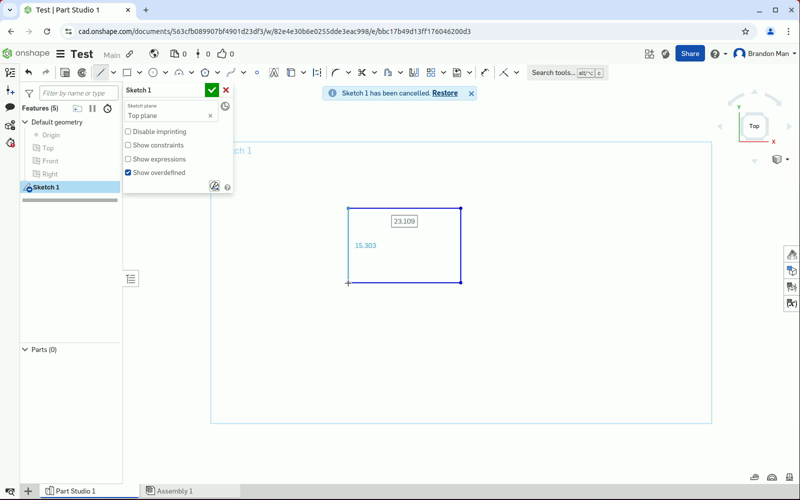
key(esc)
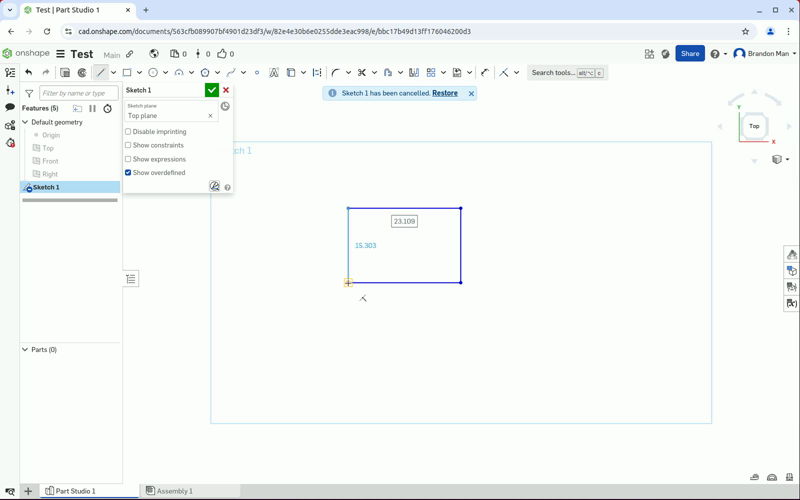
mouse_move(443, 251)
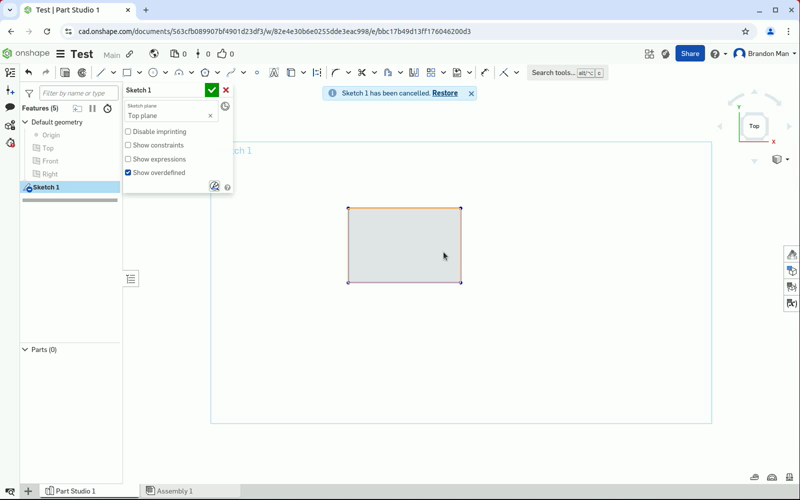
click(443, 251)
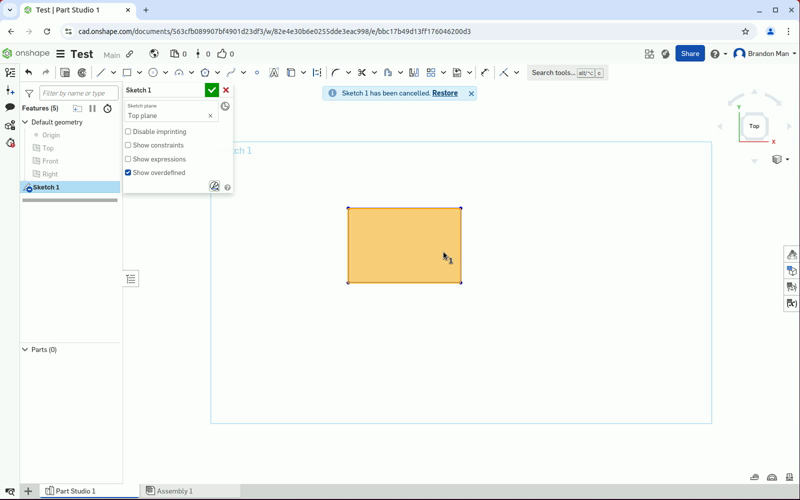
mouse_move(73, 352)
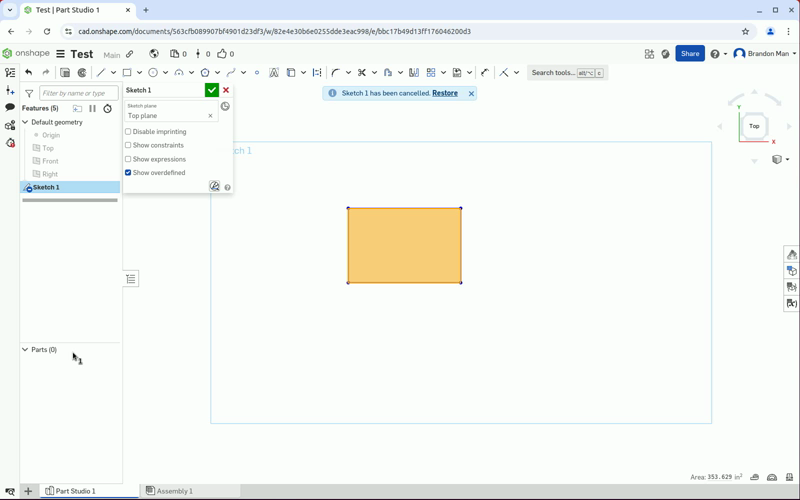
key(shift+y)
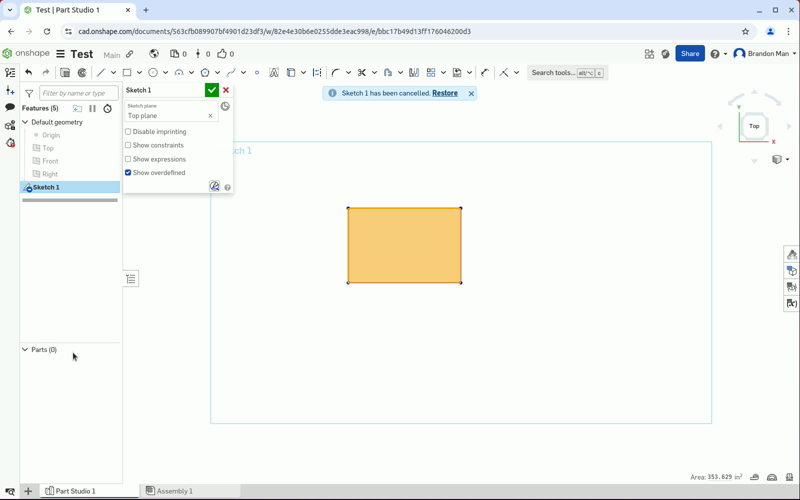
key(shift+e)
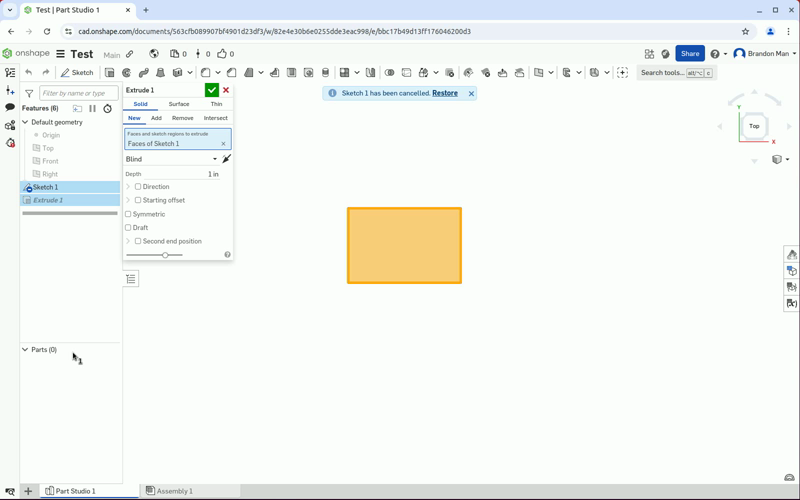
mouse_move(143, 106)
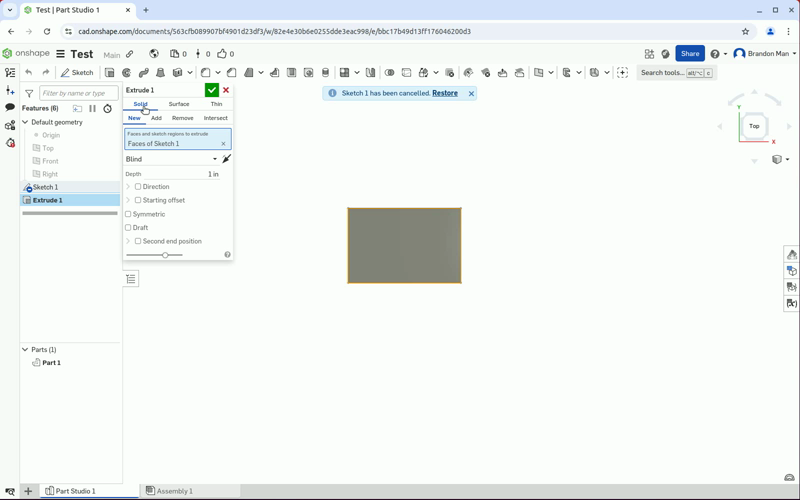
click(143, 106)
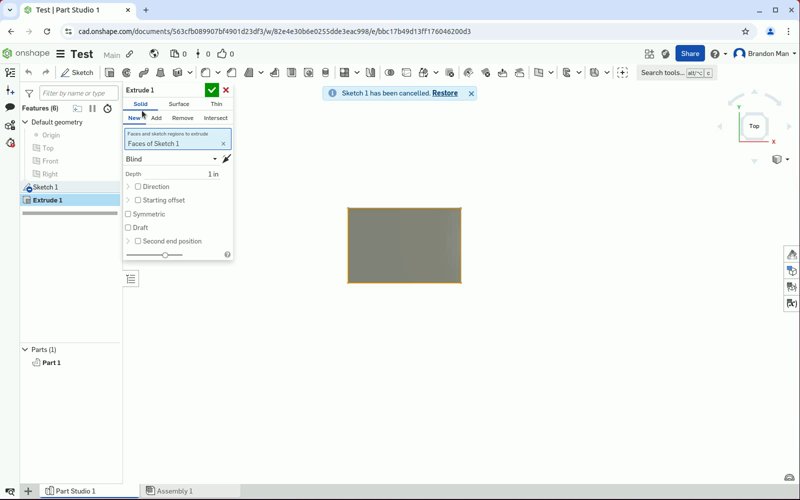
mouse_move(137, 120)
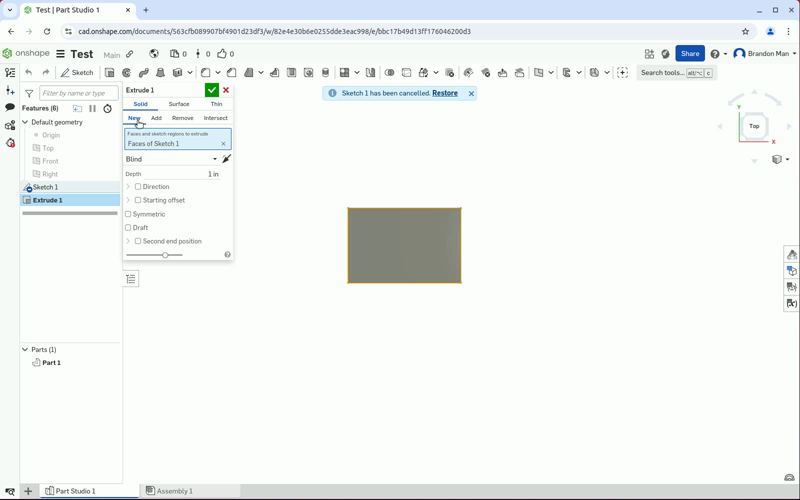
click(137, 120)
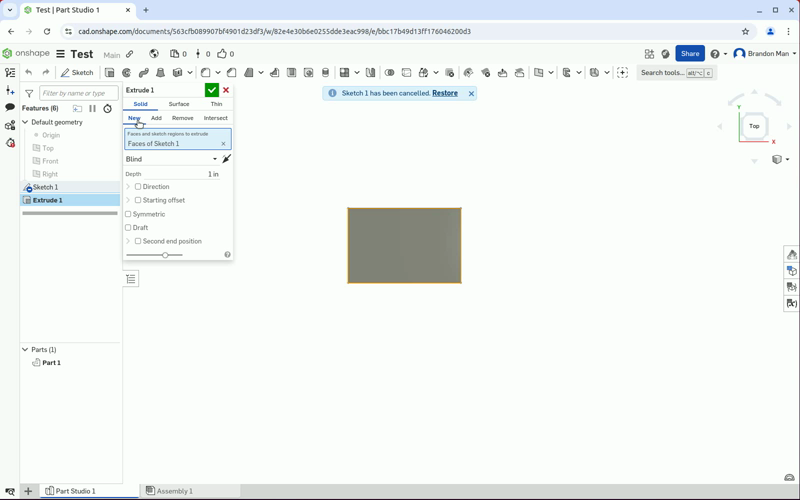
key(tab, 4)
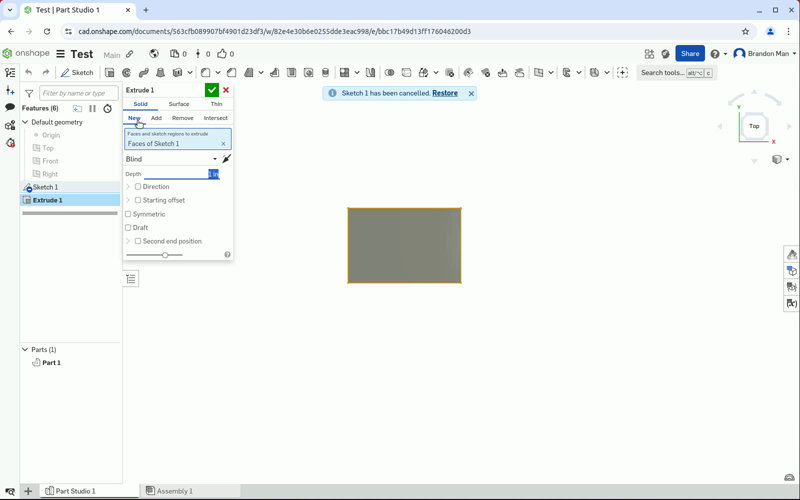
text(0.722)
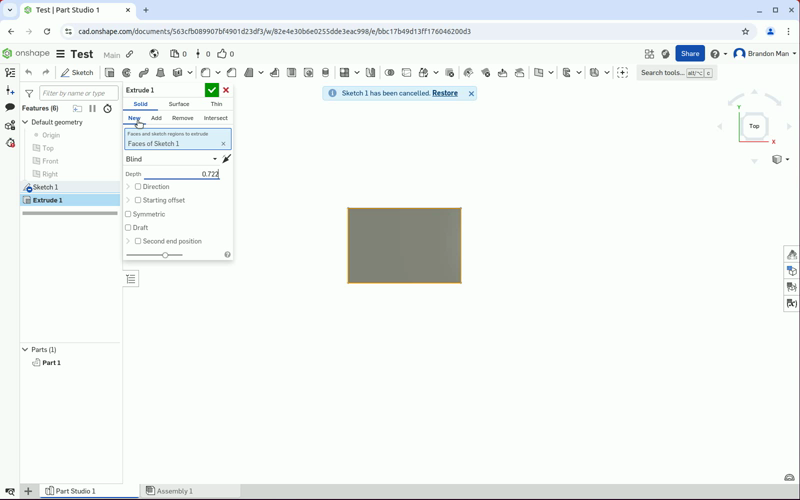
key(enter)
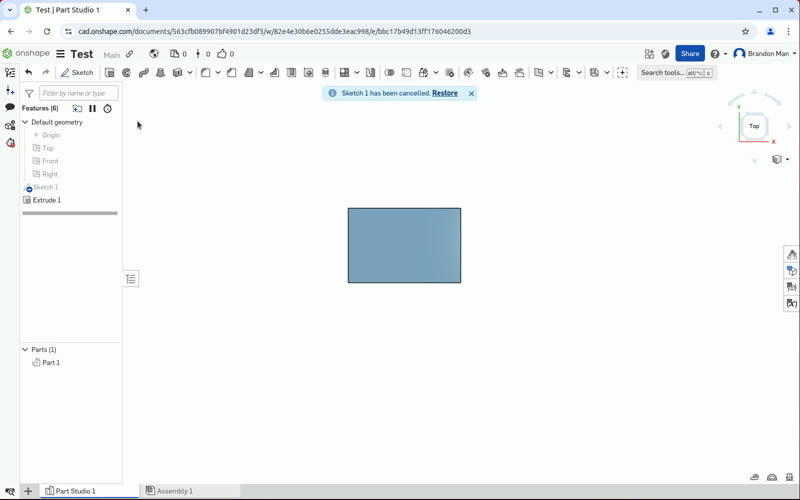
key(shift+h)
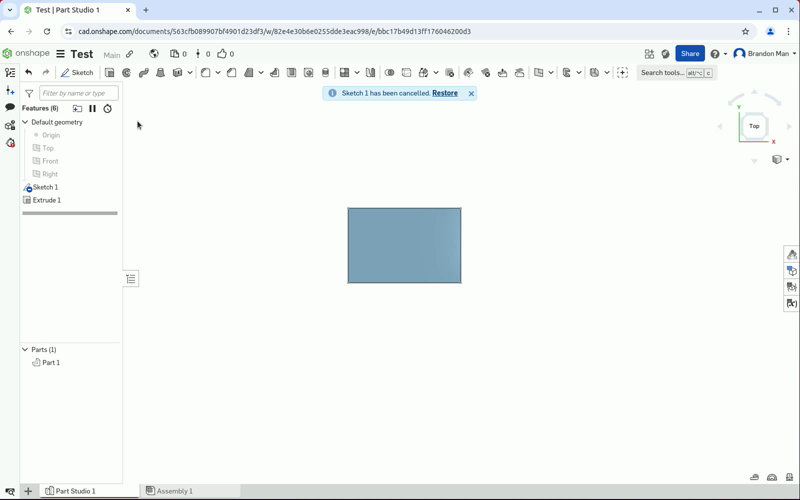
key(shift+h)
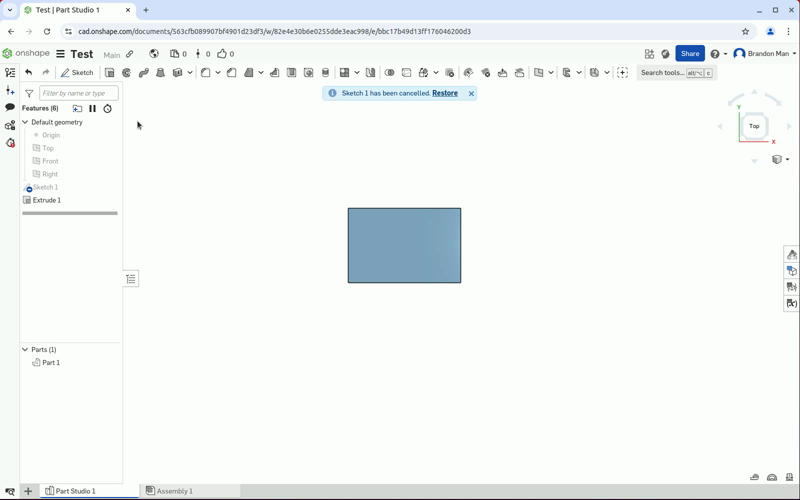
mouse_move(73, 189)
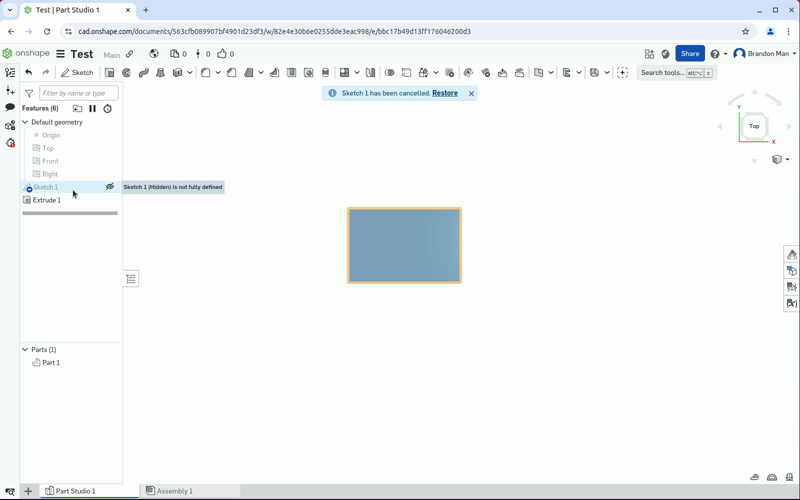
click(73, 189)
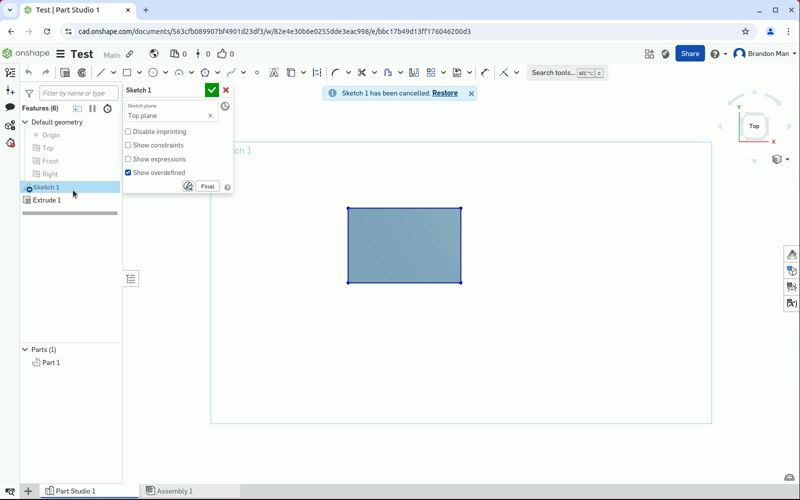
mouse_move(229, 92)
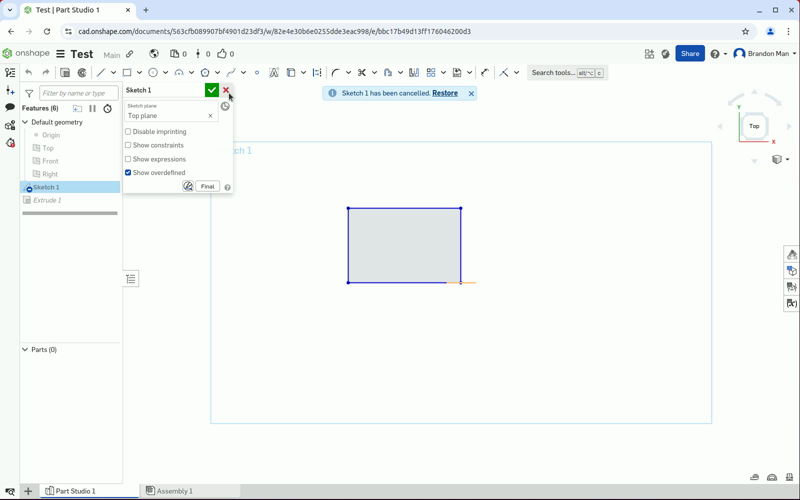
click(229, 92)
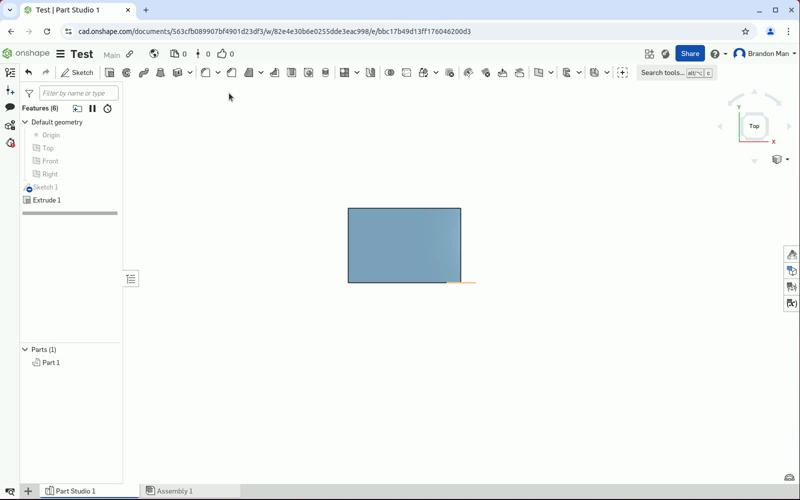
mouse_move(541, 75)
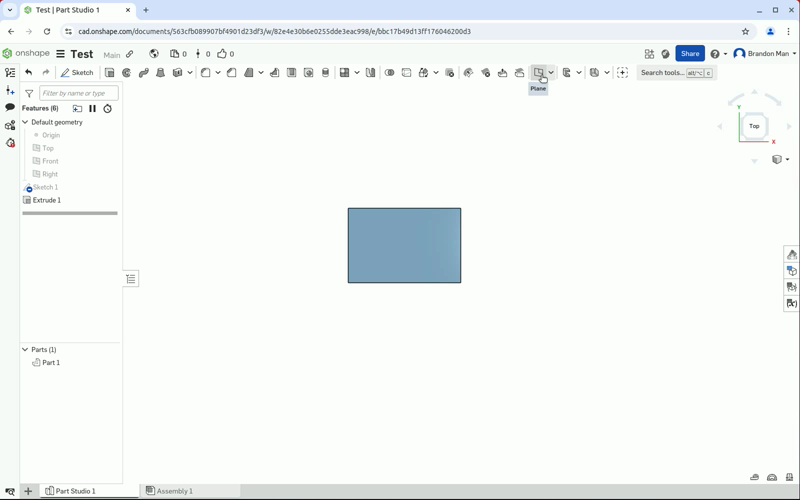
click(541, 75)
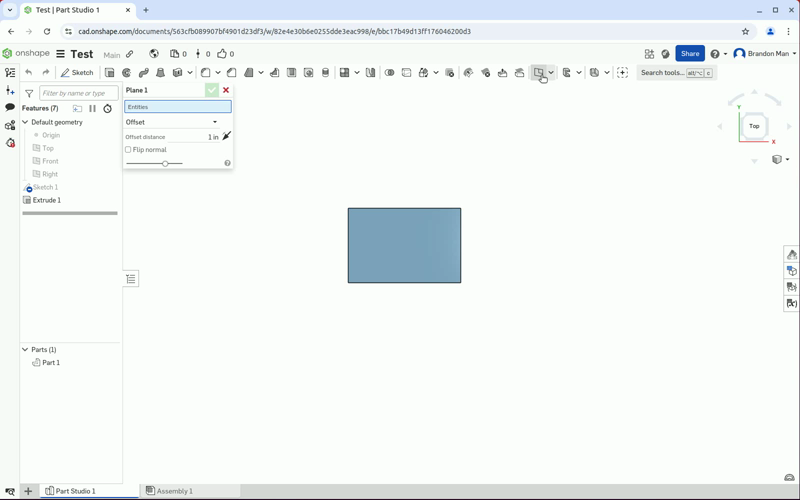
mouse_move(73, 150)
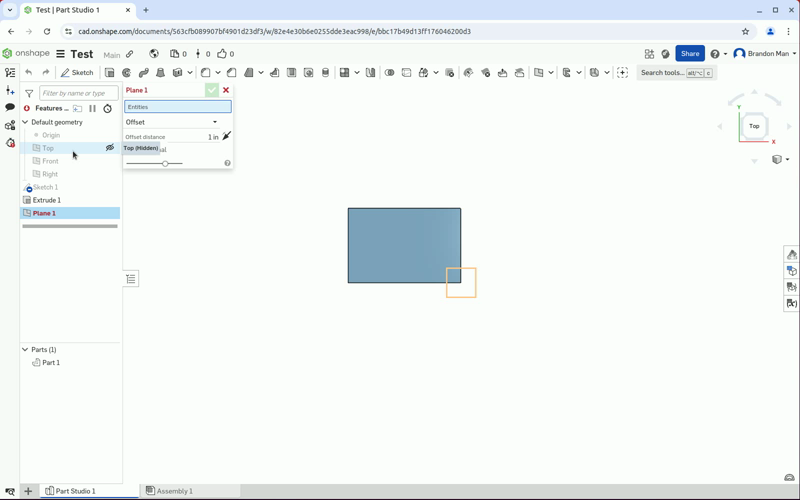
click(73, 150)
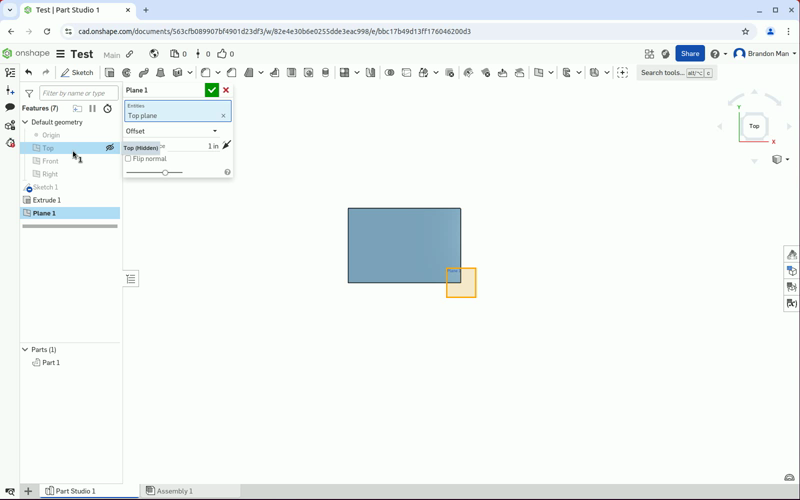
key(tab, 2)
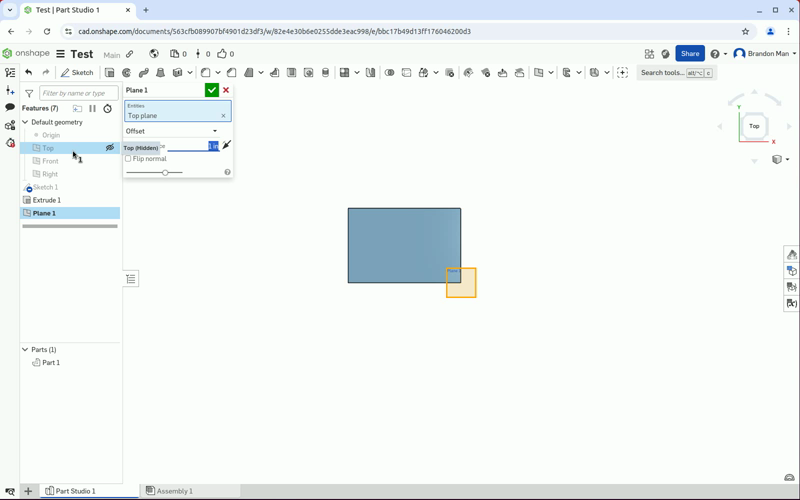
text(0.709)
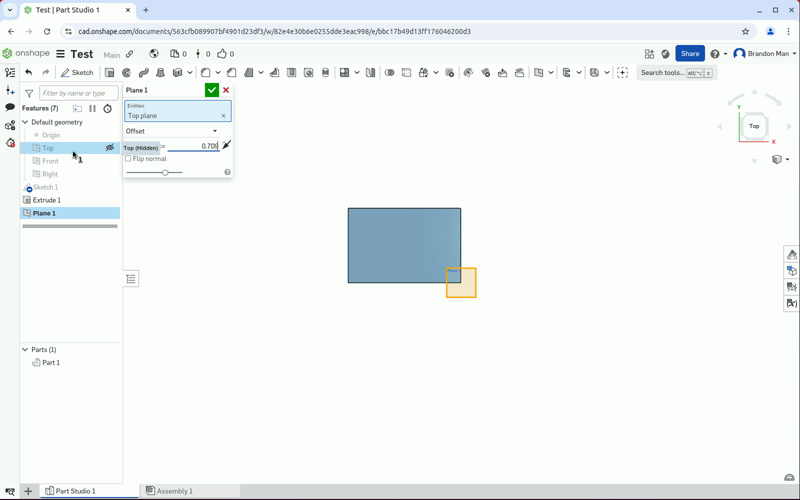
key(enter, 2)
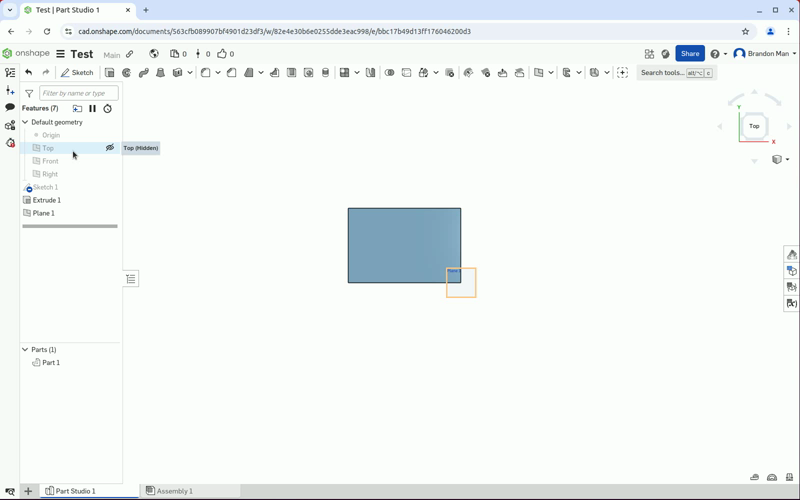
key(shift+s)
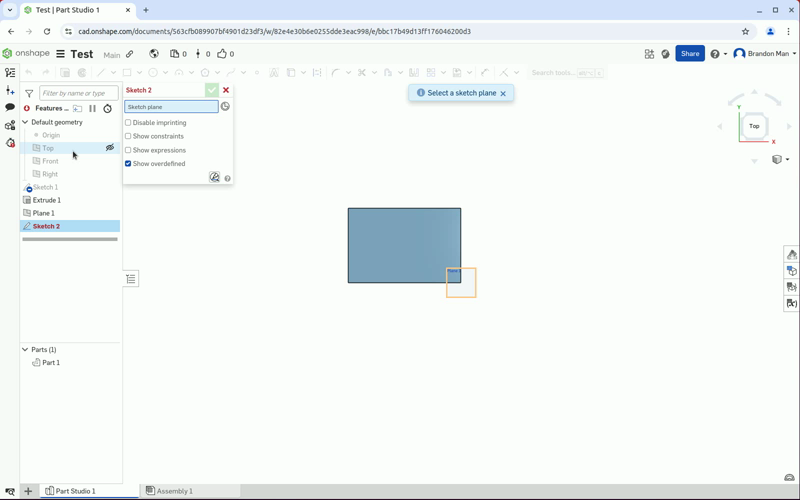
mouse_move(73, 215)
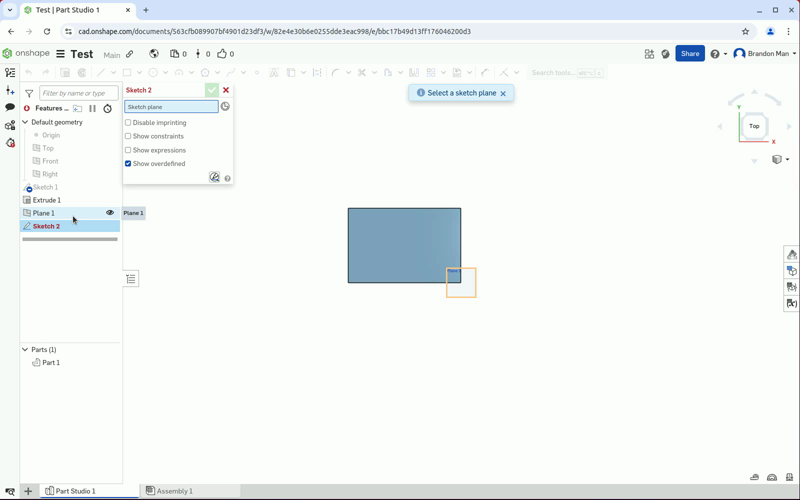
click(73, 215)
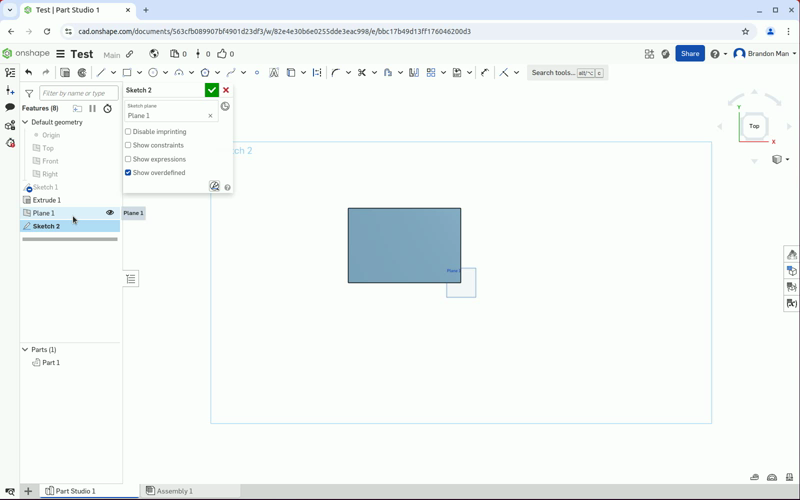
mouse_move(73, 352)
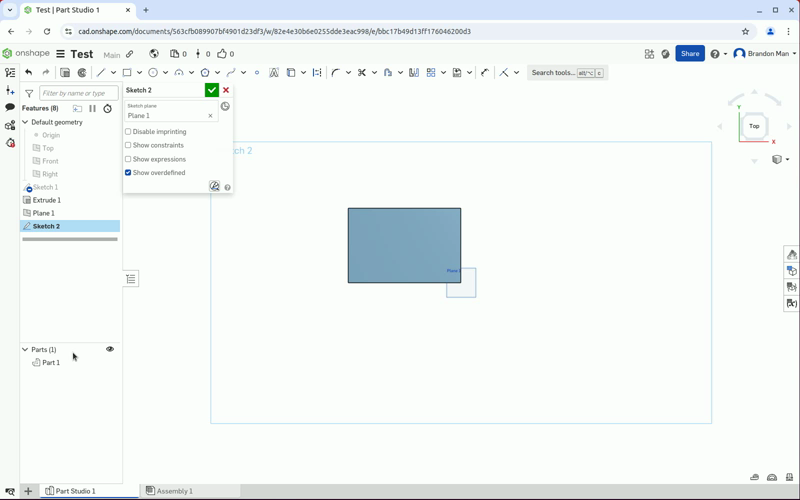
key(y)
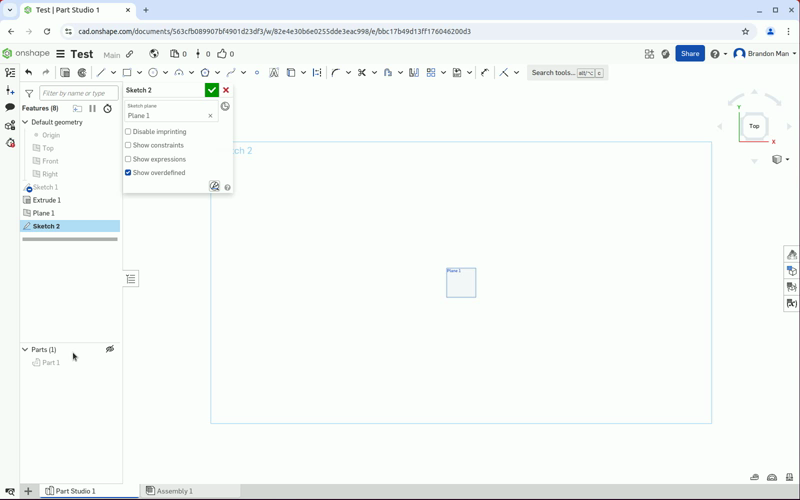
key(l)
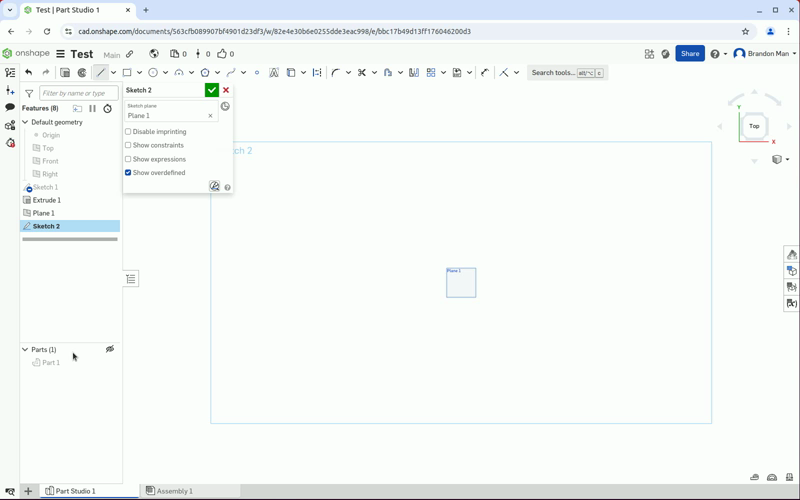
key_down(shift)
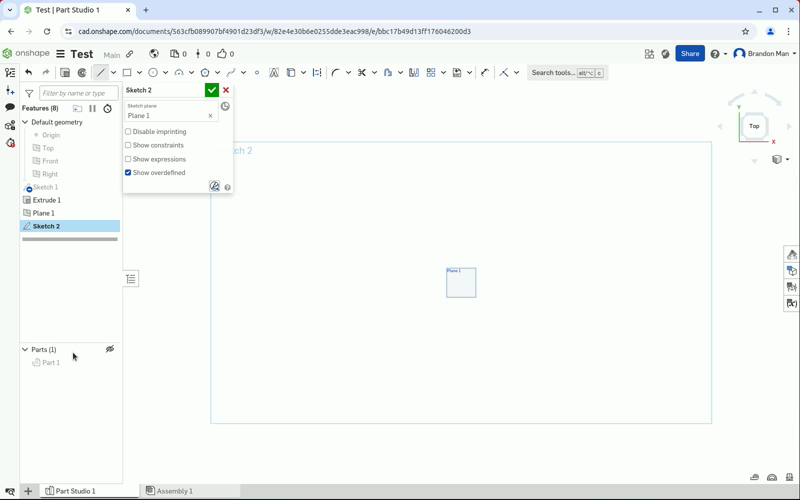
mouse_move(366, 262)
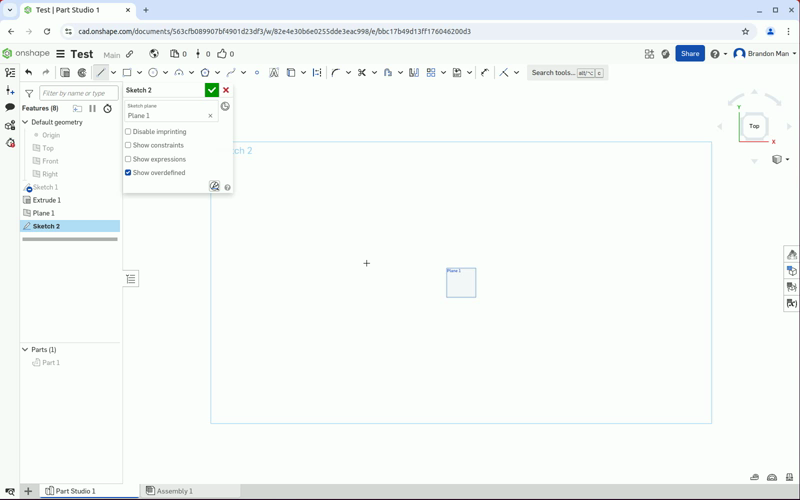
click(366, 262)
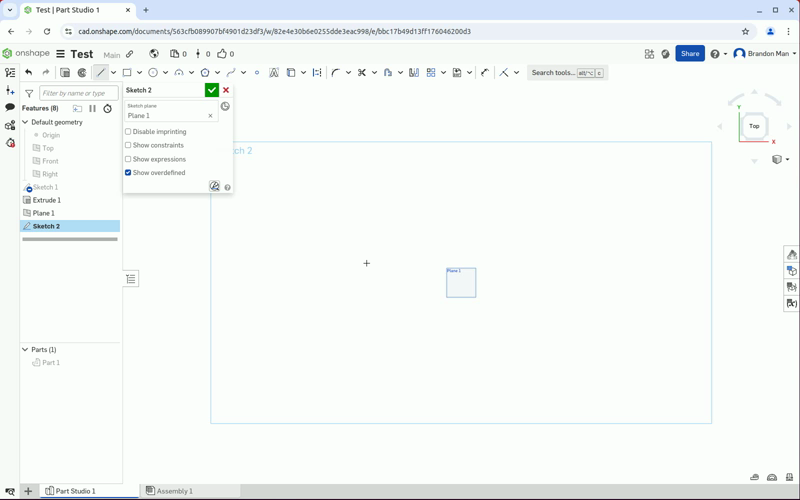
key_up(shift)
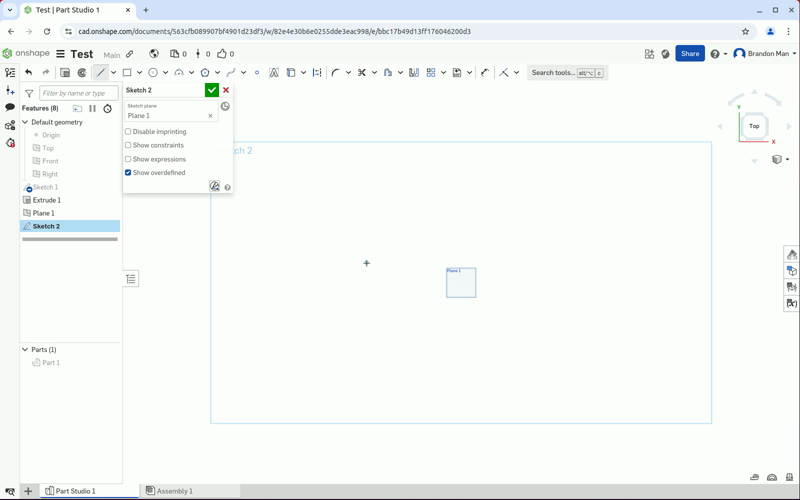
key_down(shift)
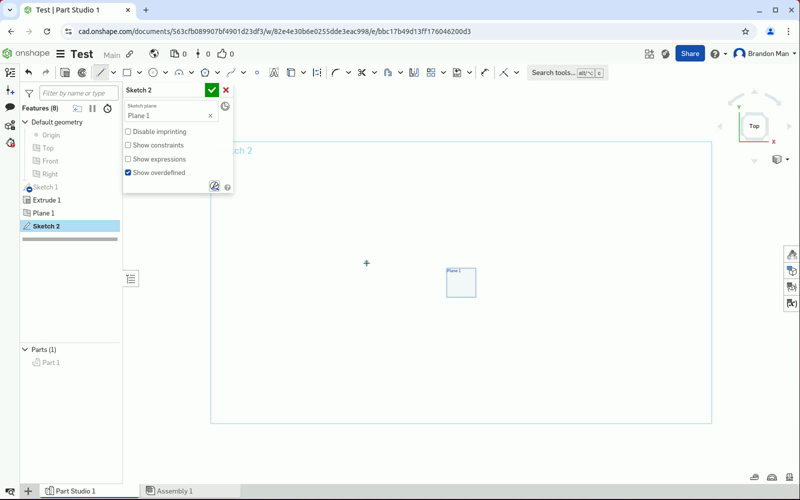
mouse_move(449, 262)
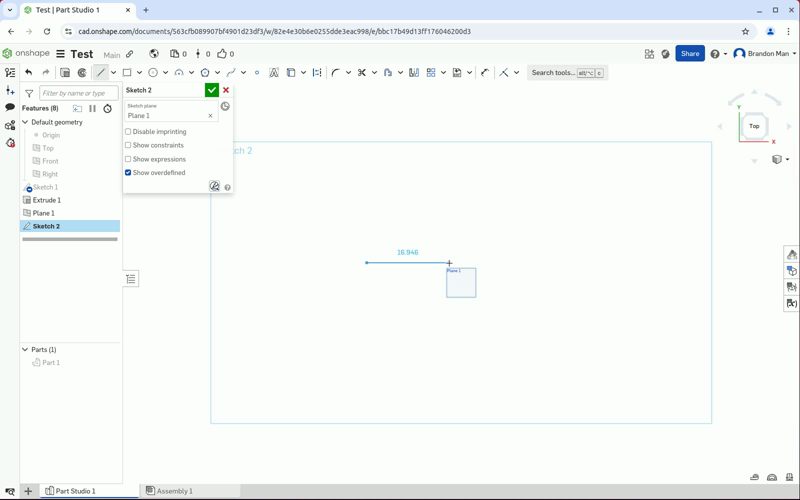
click(449, 262)
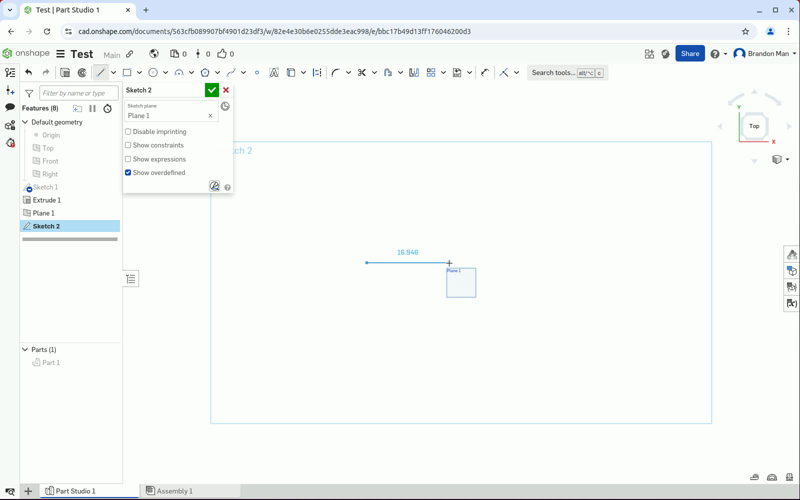
key_up(shift)
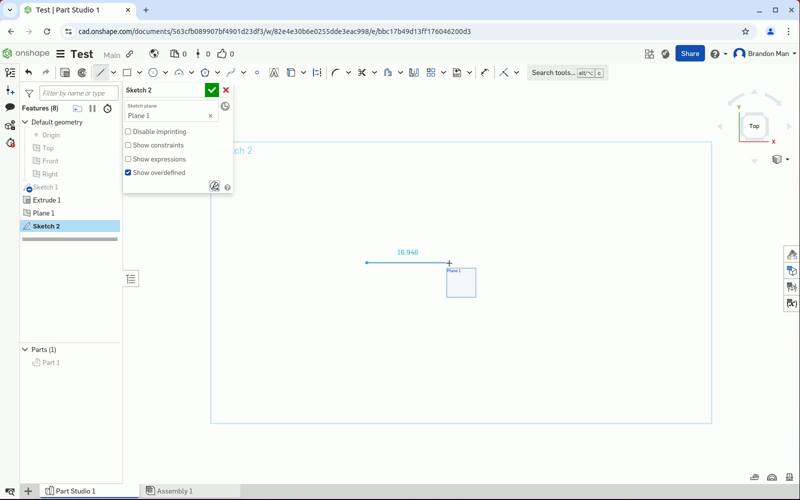
key_down(shift)
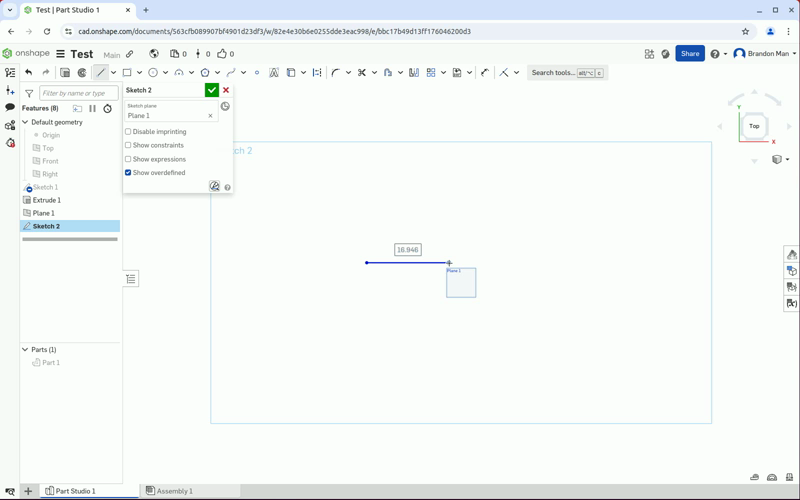
mouse_move(479, 262)
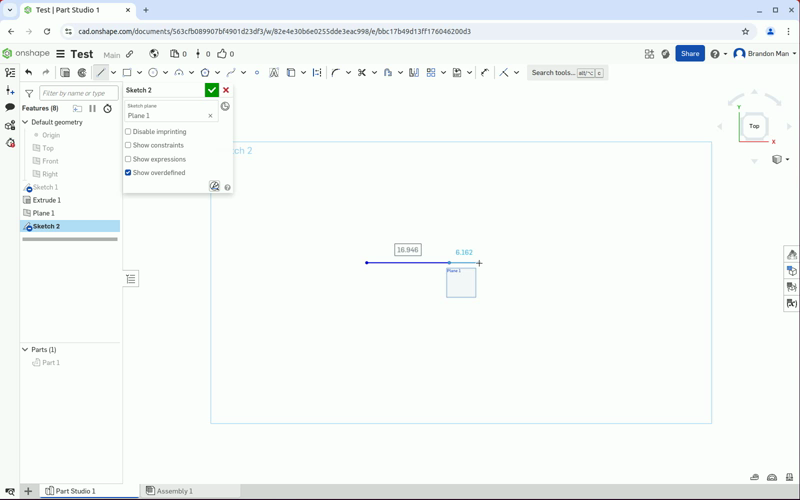
mouse_move(449, 229)
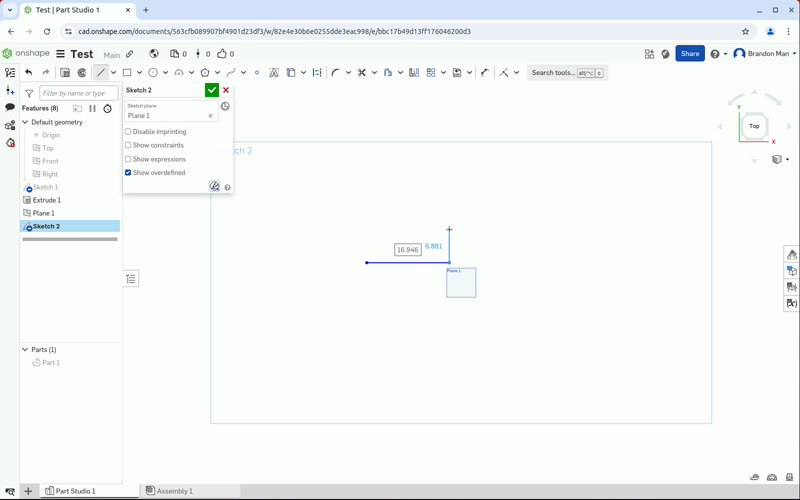
click(449, 229)
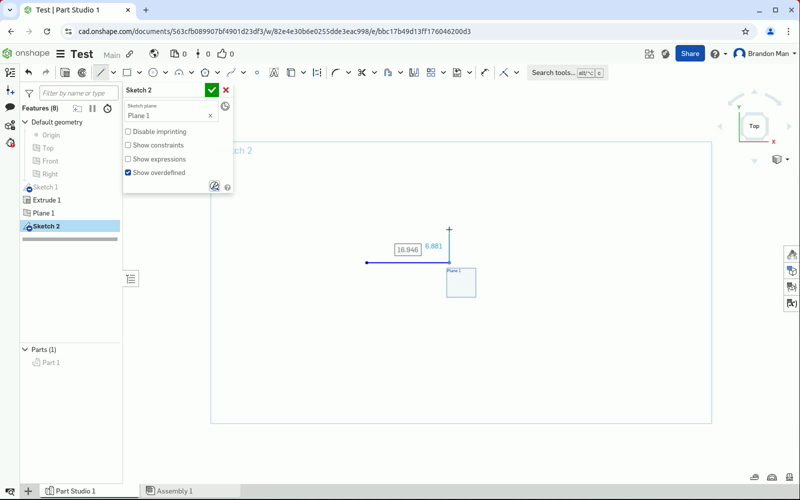
key_up(shift)
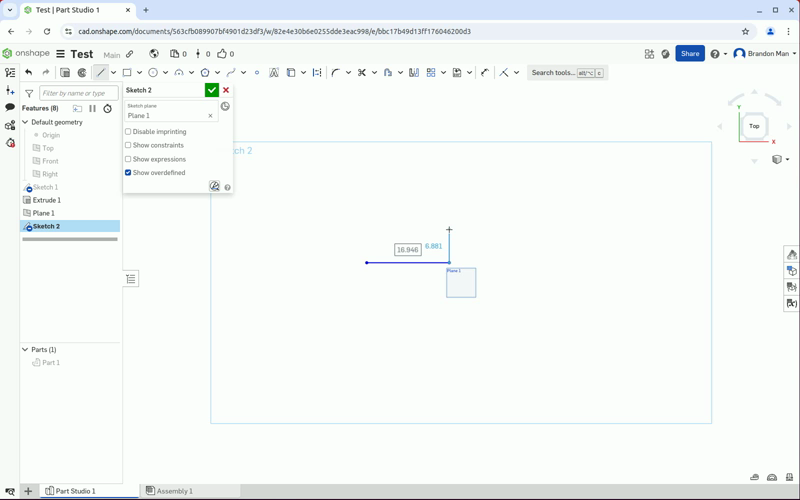
key_down(shift)
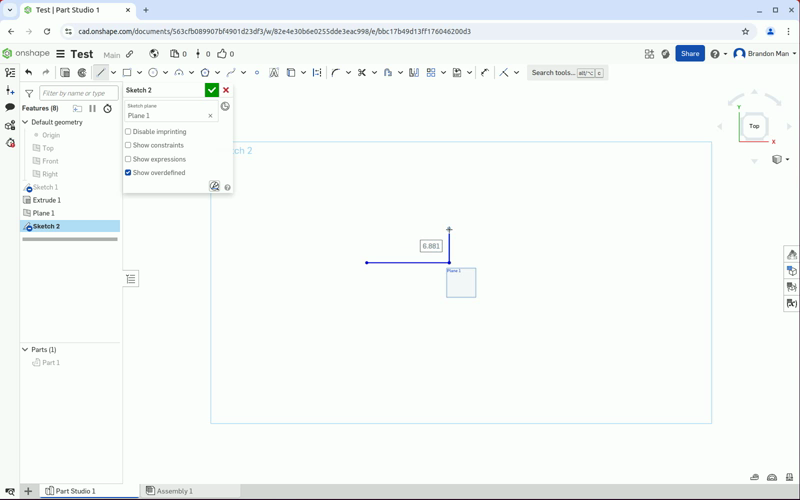
mouse_move(366, 229)
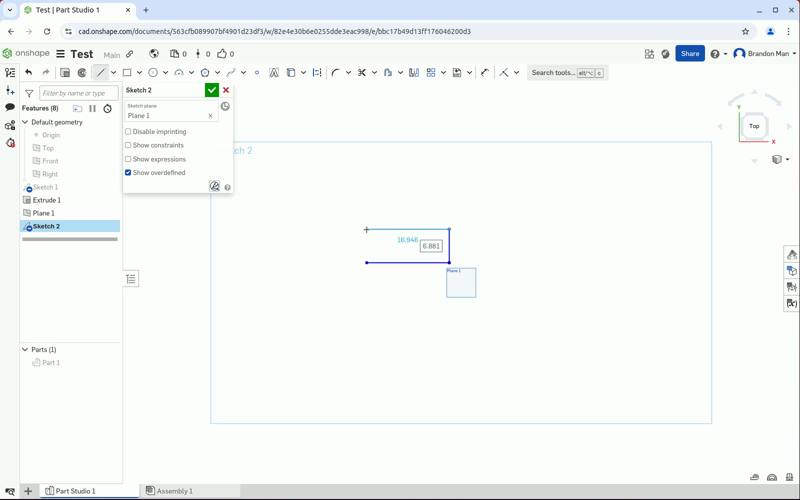
click(366, 229)
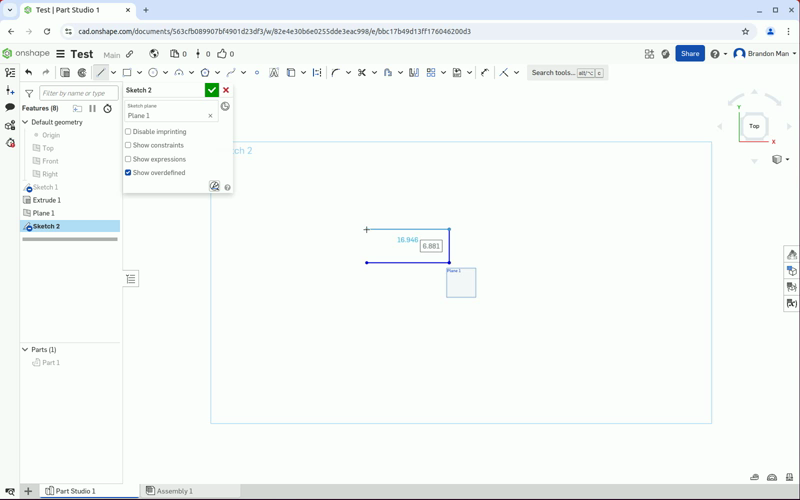
key_up(shift)
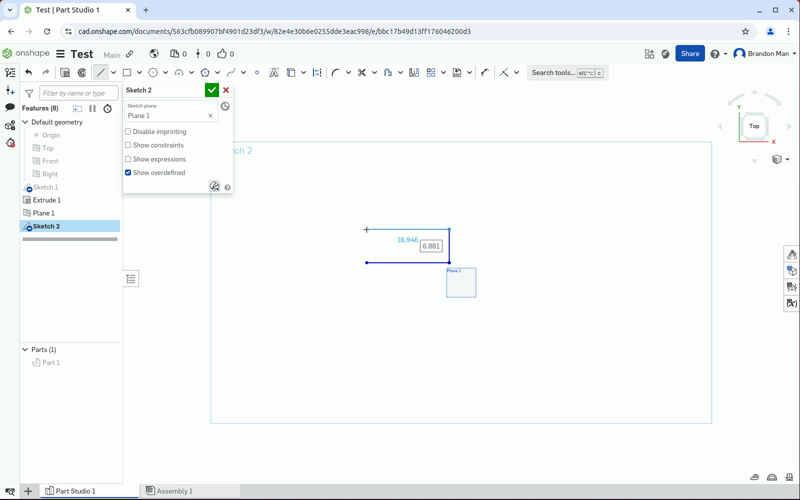
mouse_move(396, 229)
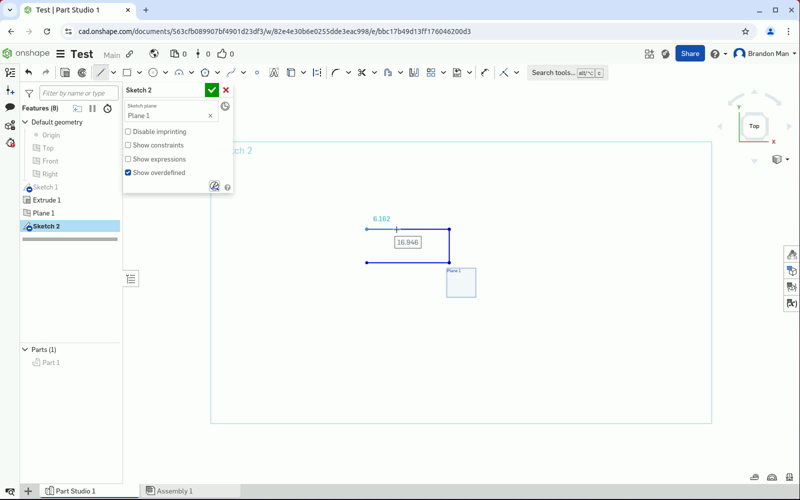
key_down(shift)
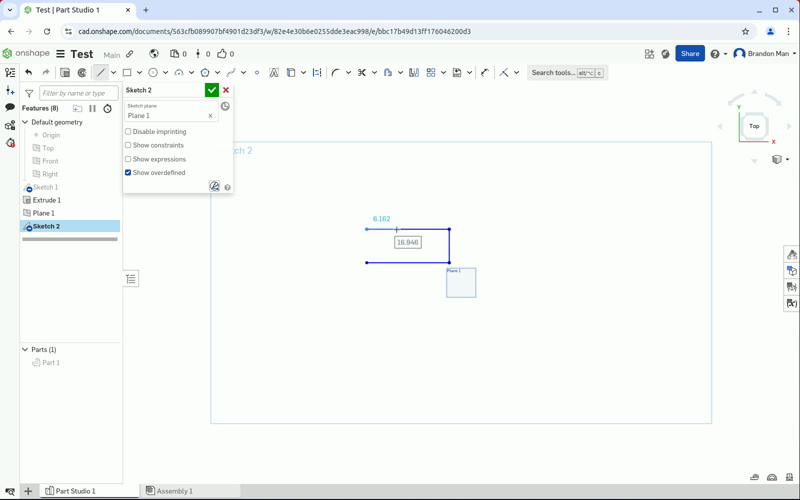
mouse_move(366, 262)
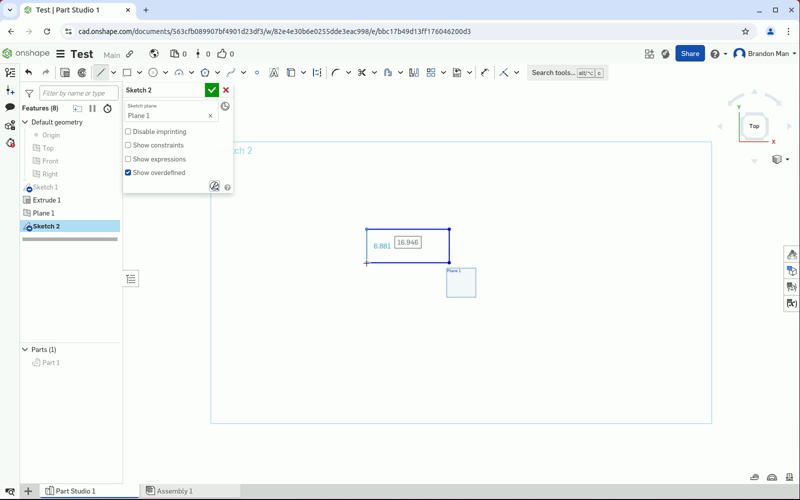
key_up(shift)
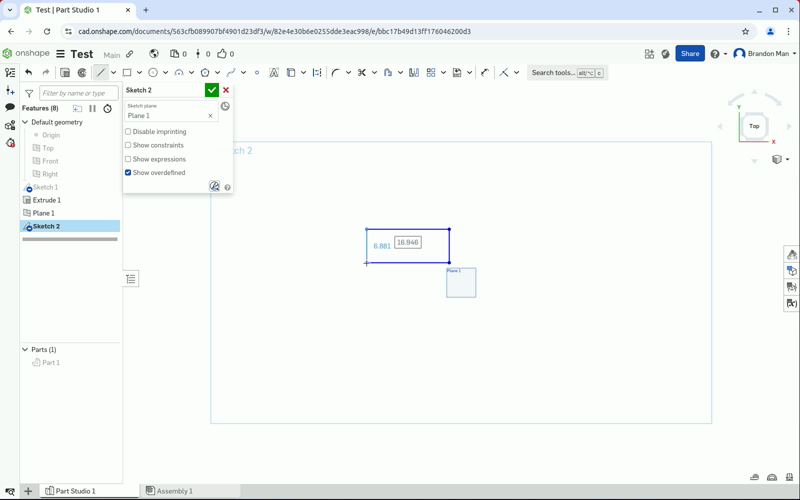
click(366, 262)
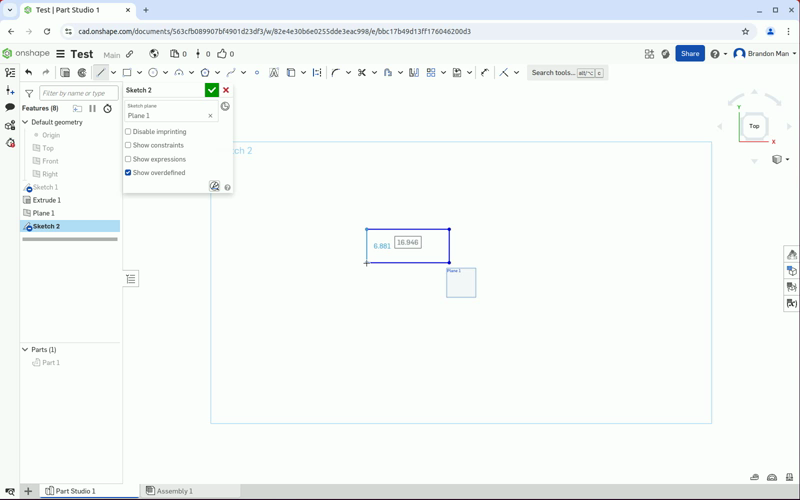
key(esc)
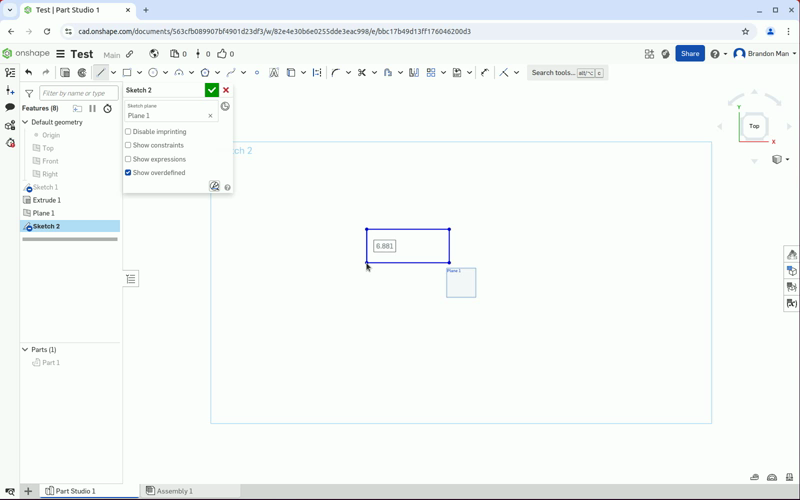
mouse_move(418, 231)
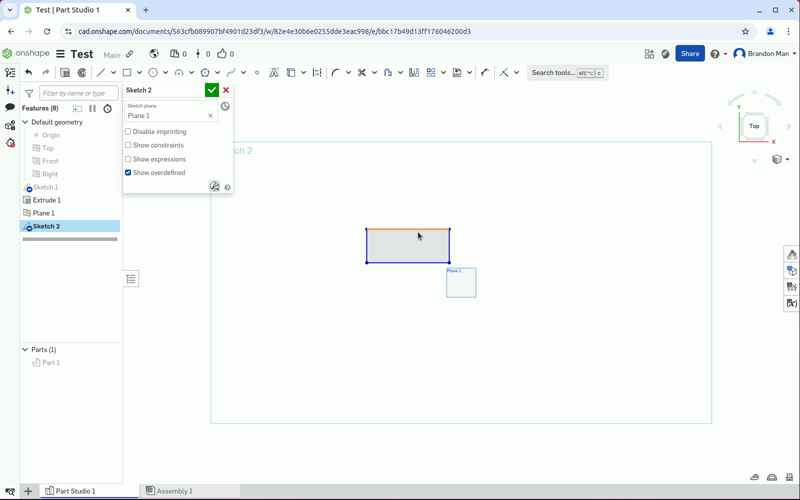
click(418, 231)
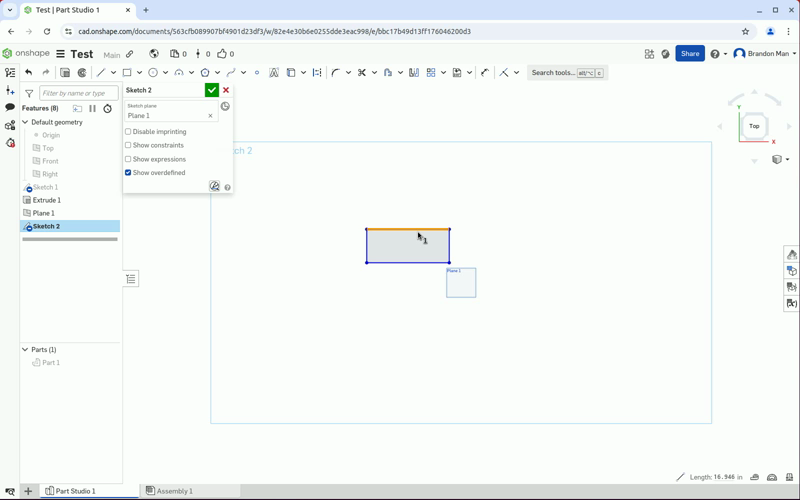
mouse_move(73, 352)
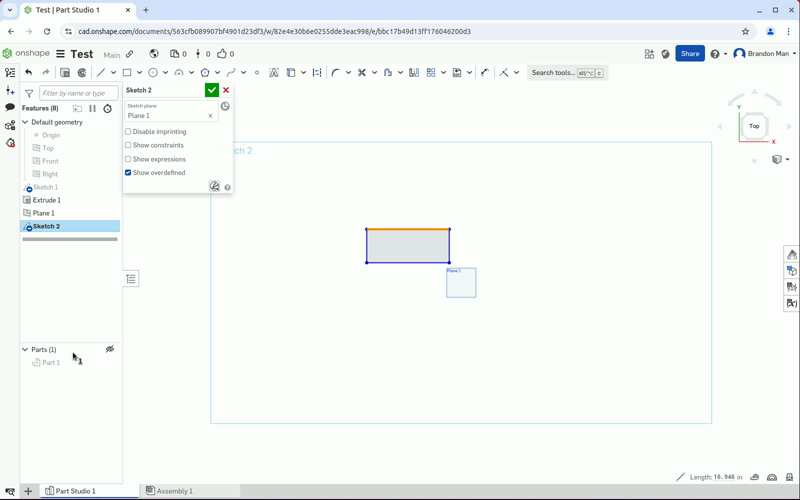
key(shift+y)
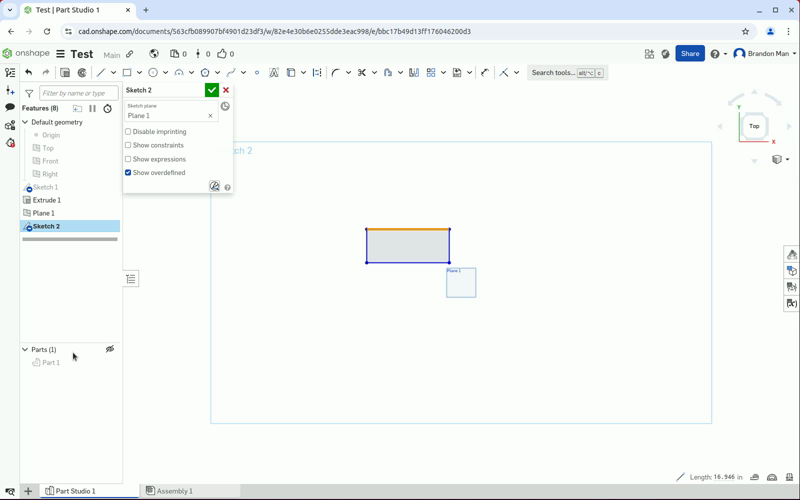
key(shift+e)
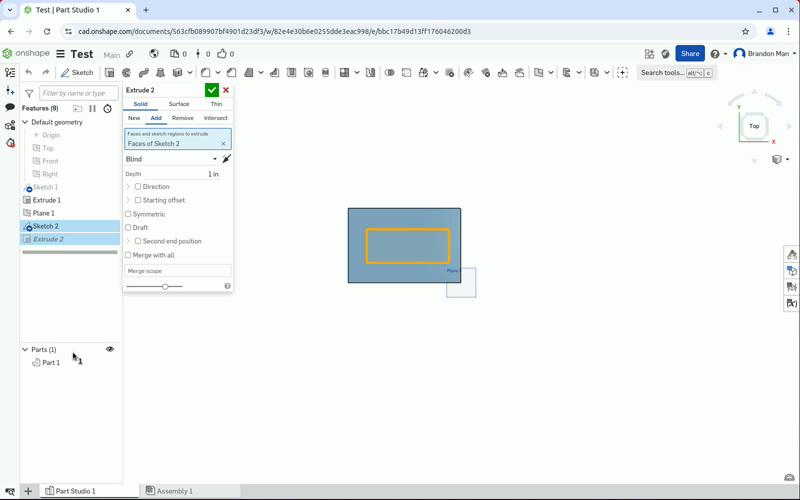
mouse_move(143, 106)
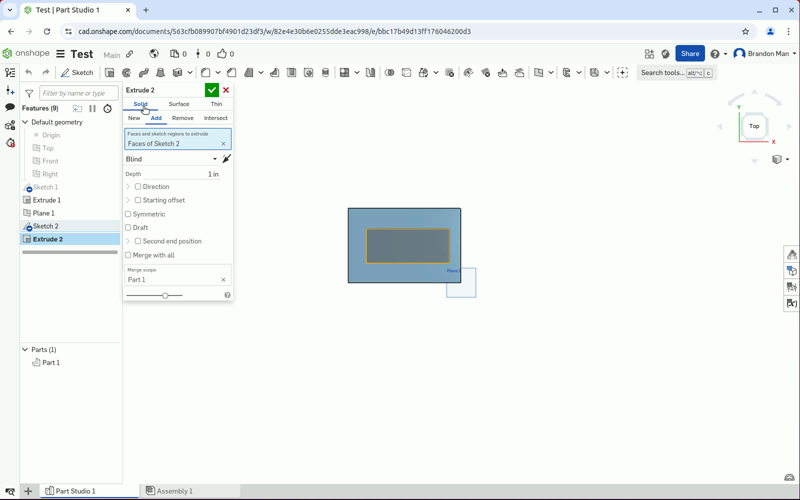
click(143, 106)
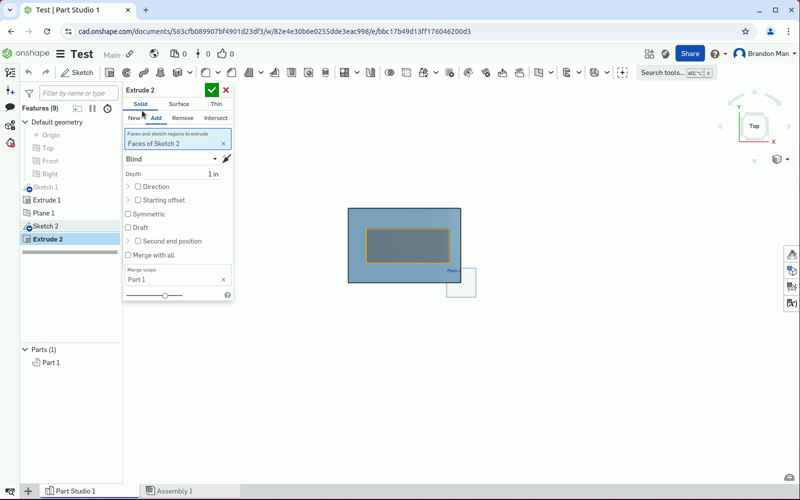
mouse_move(137, 120)
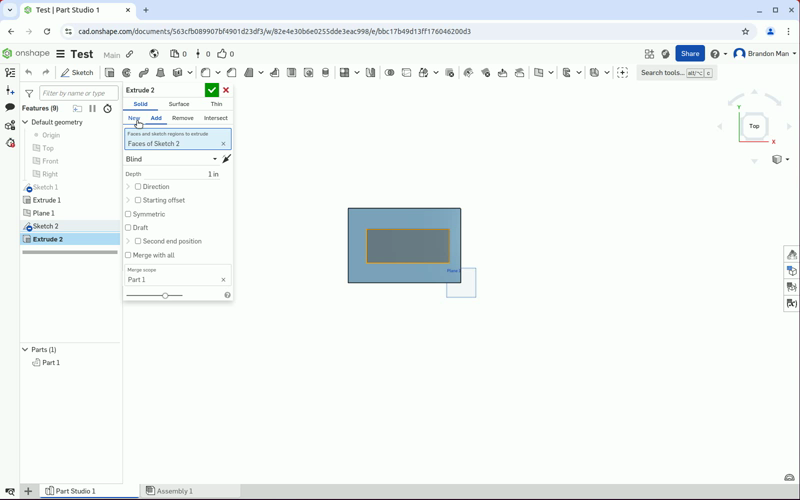
click(137, 120)
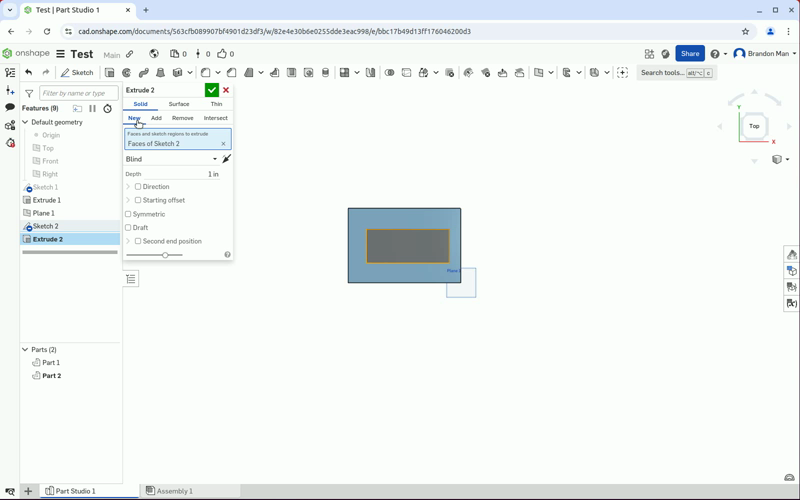
key(tab, 4)
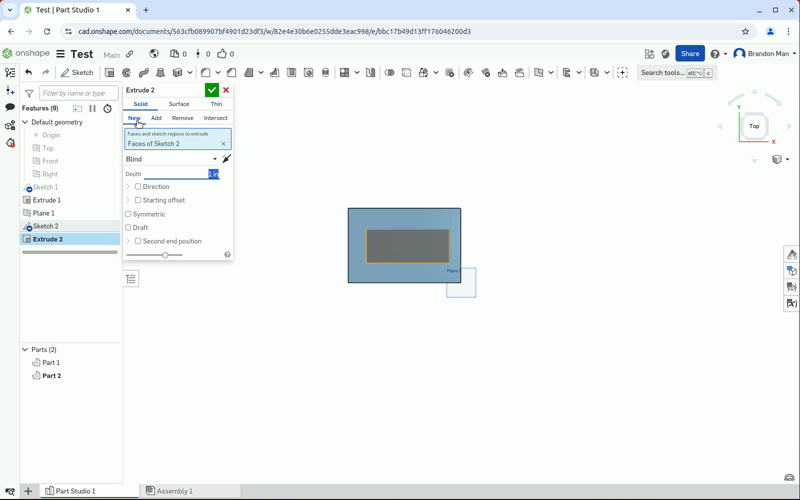
text(4.814)
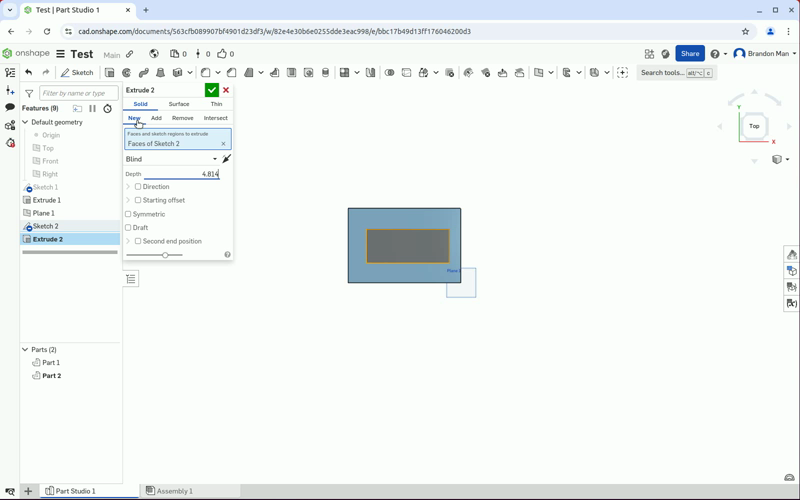
key(enter)
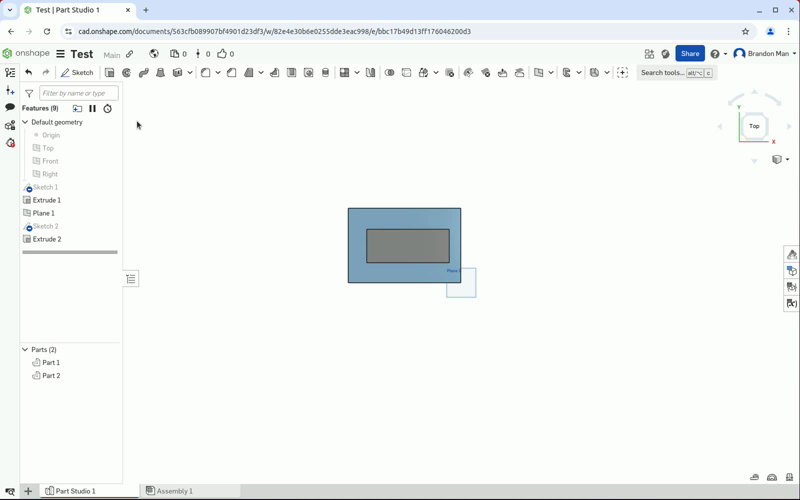
key(shift+h)
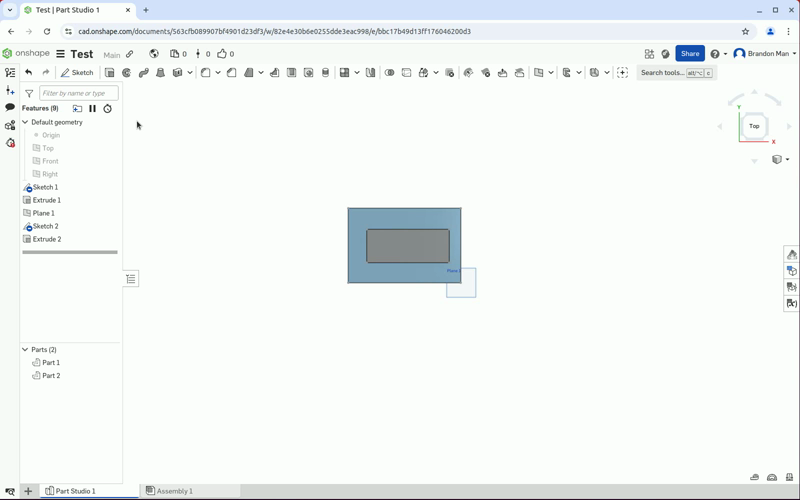
key(shift+h)
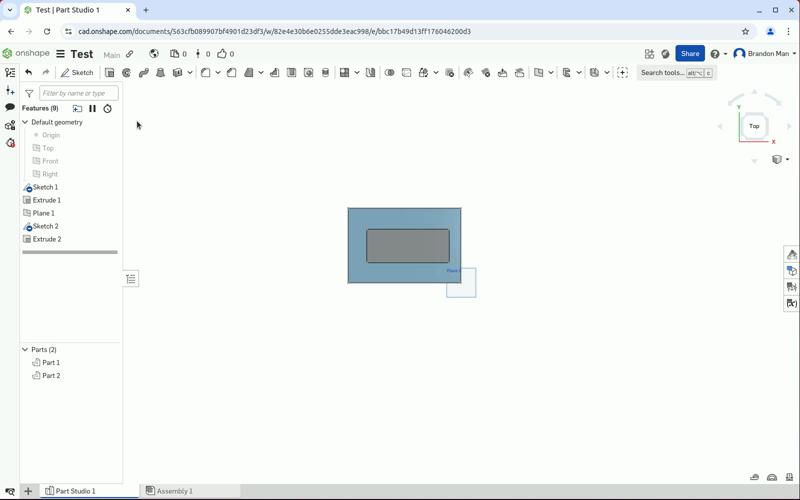
key(shift+7)
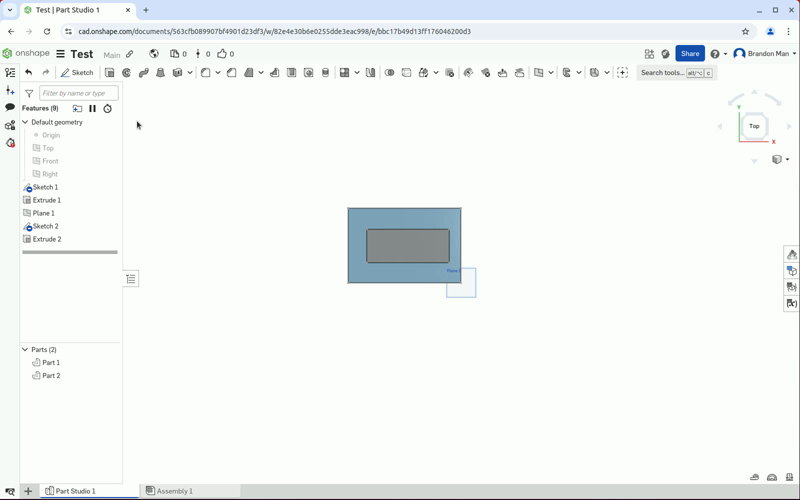
key(up, 3)
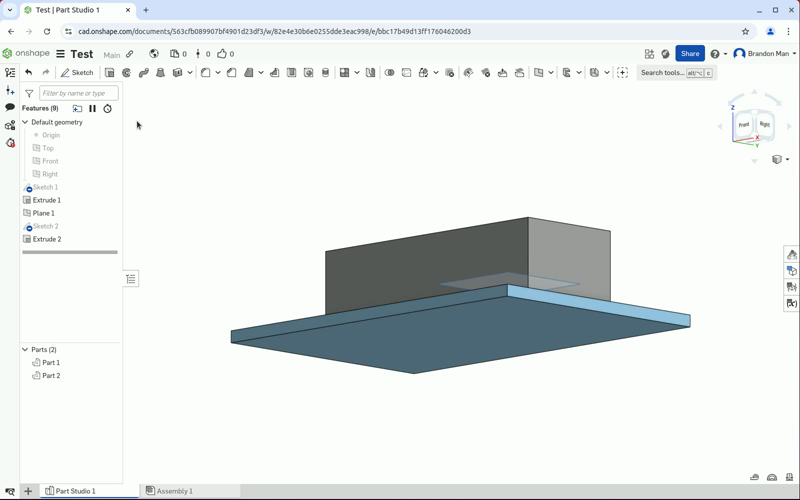
key(left, 3)
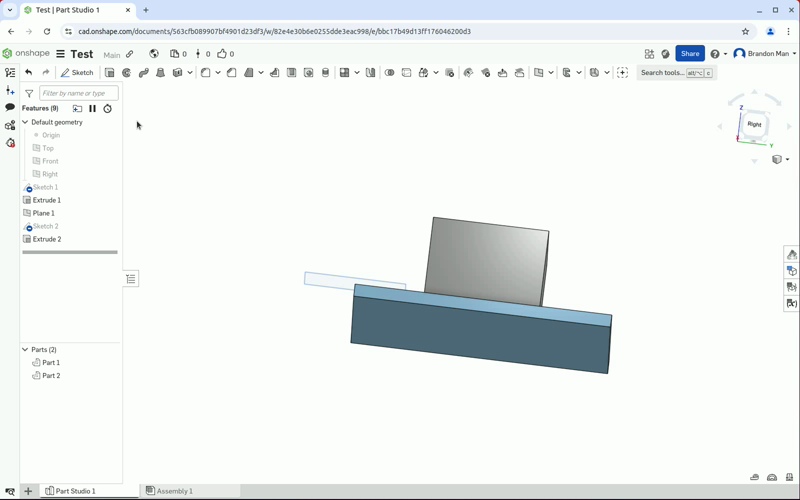
key(right, 3)
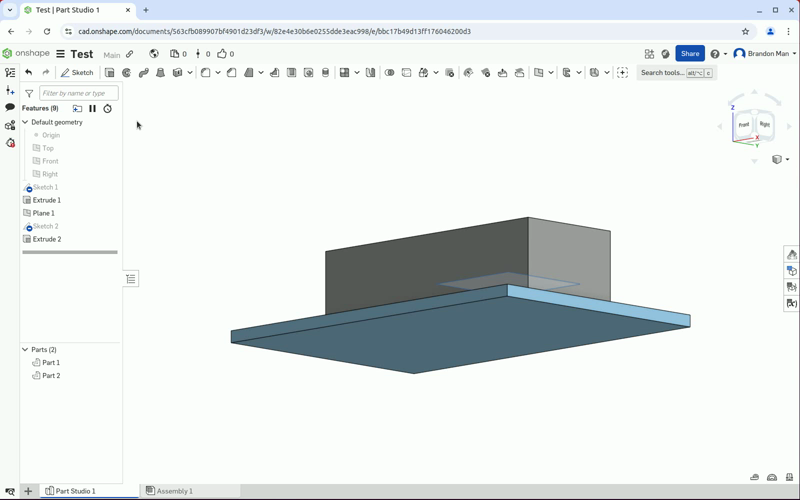
key(down, 3)
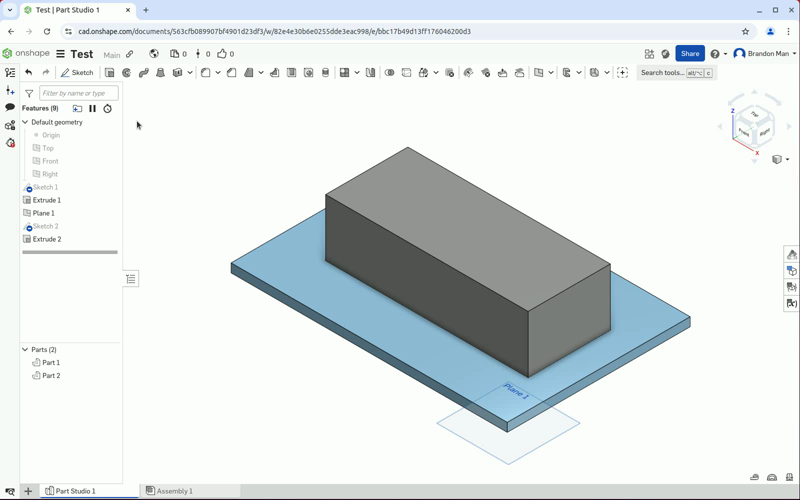
mouse_move(73, 189)
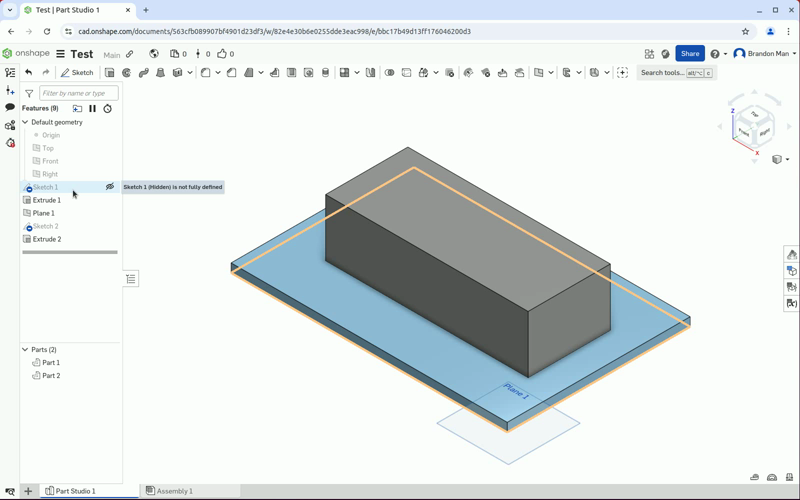
click(73, 189)